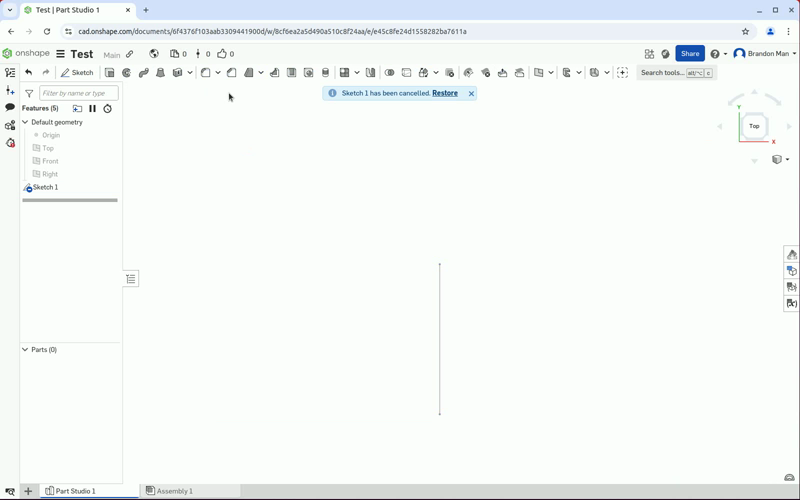
key(shift+h)
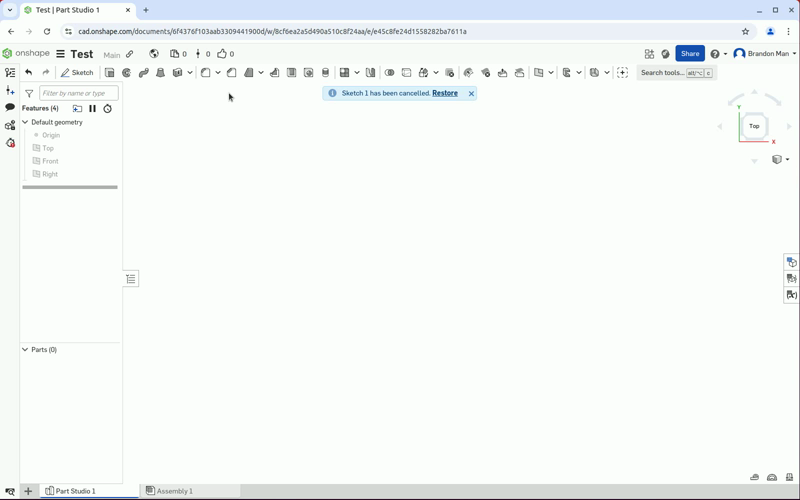
mouse_move(73, 352)
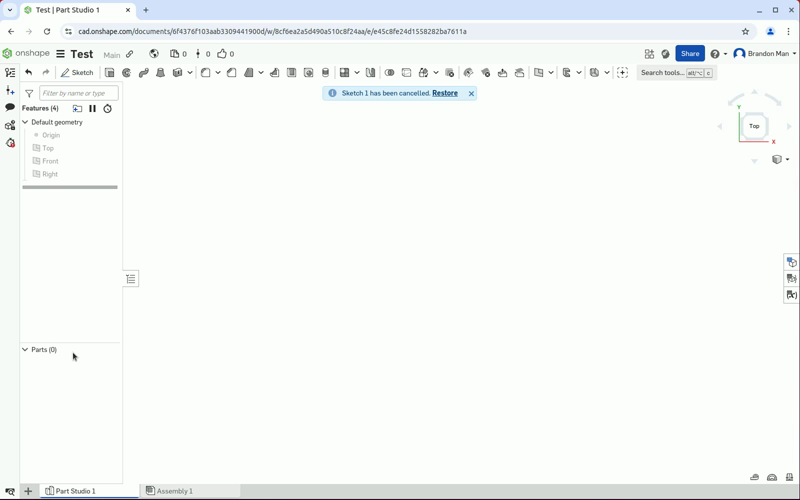
key(y)
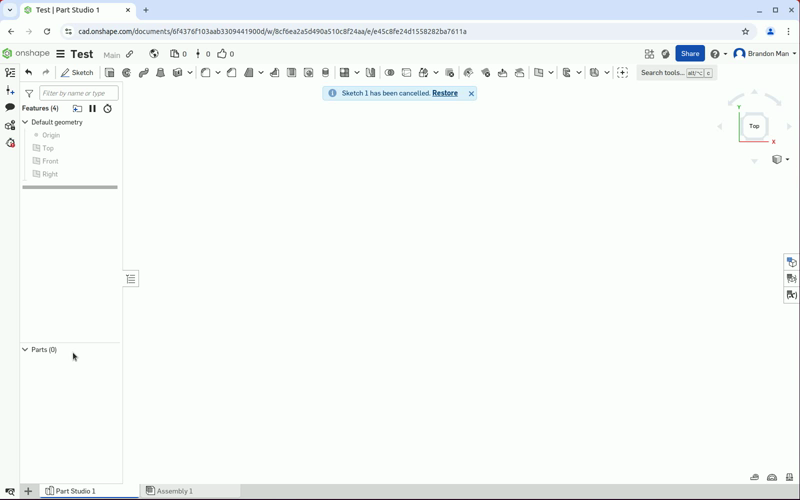
key(shift+p)
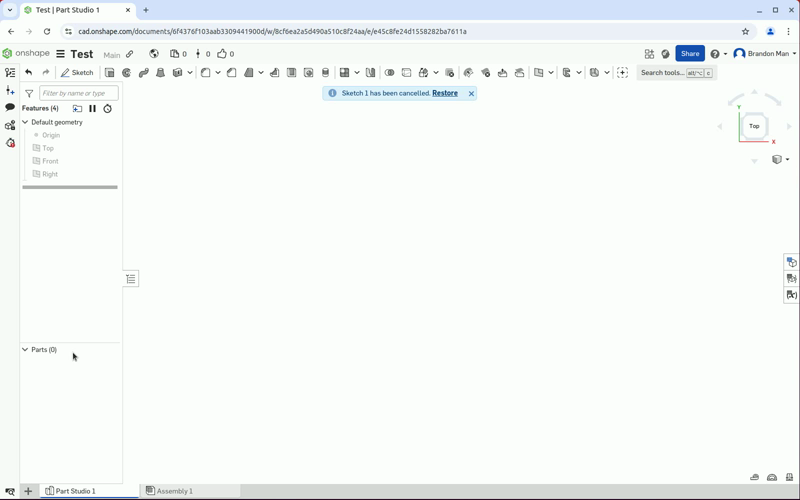
key(space)
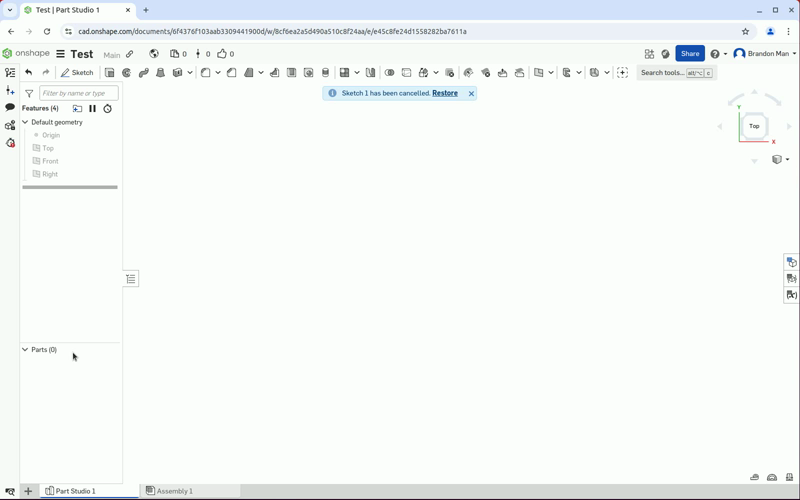
key_down(shift)
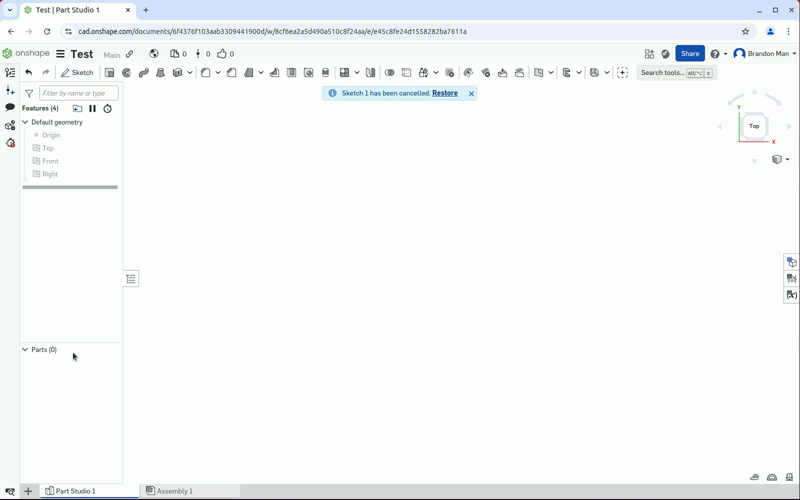
key(up)
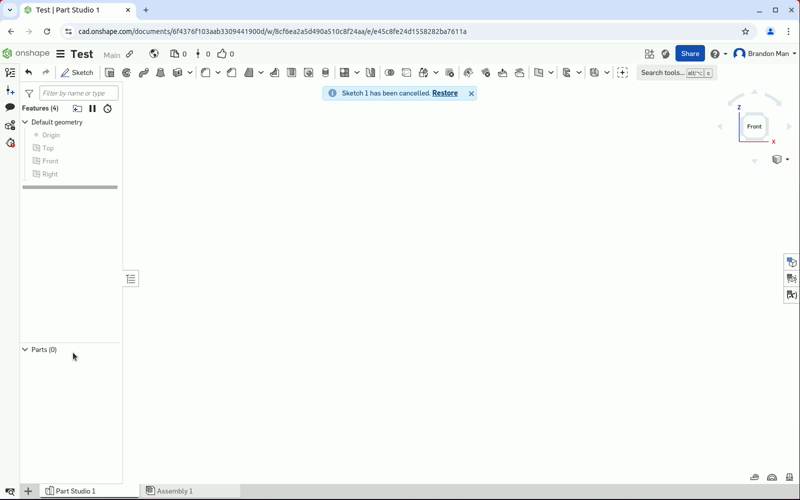
key_up(shift)
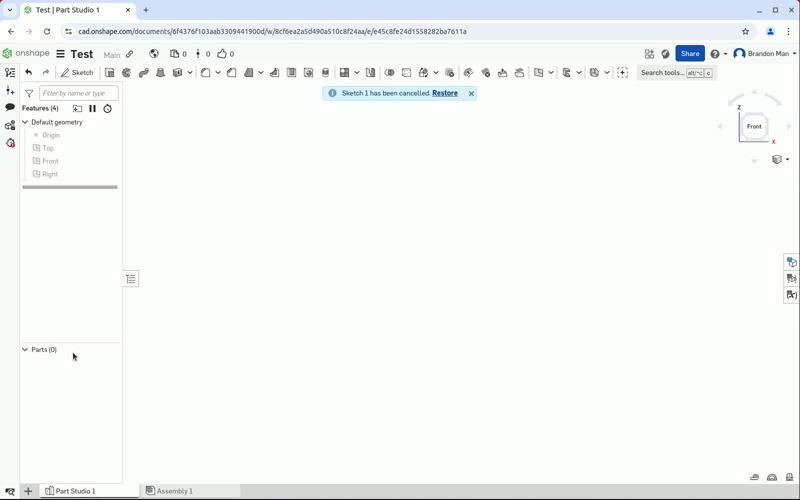
mouse_move(73, 352)
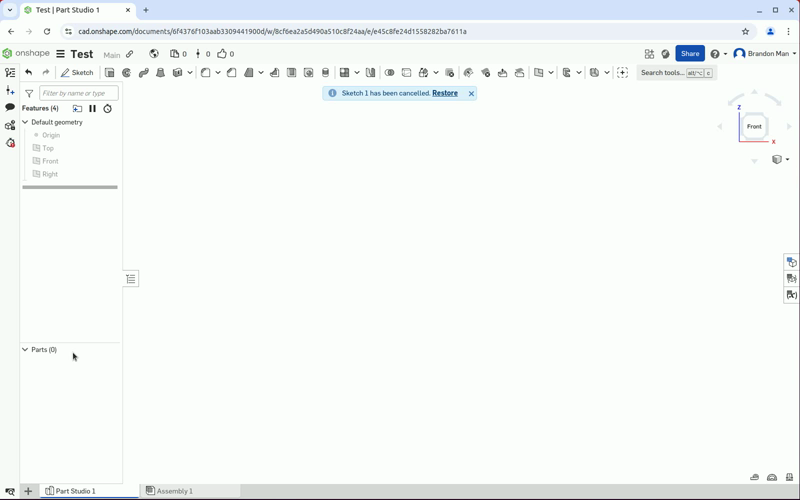
key(shift+y)
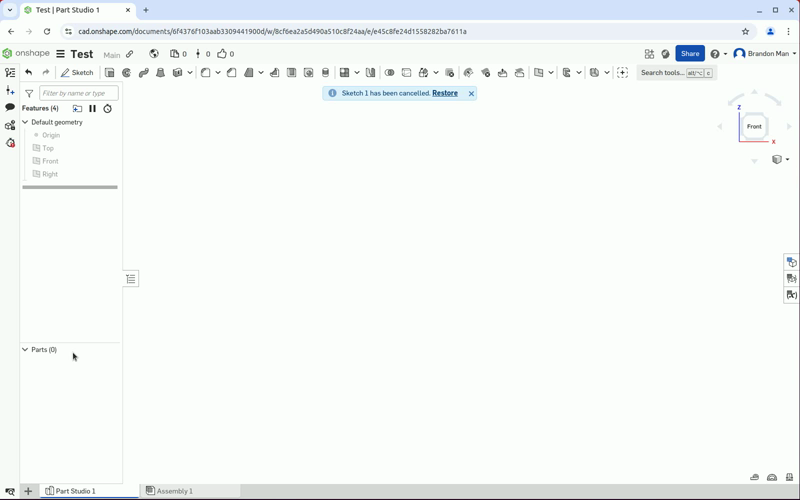
key(shift+s)
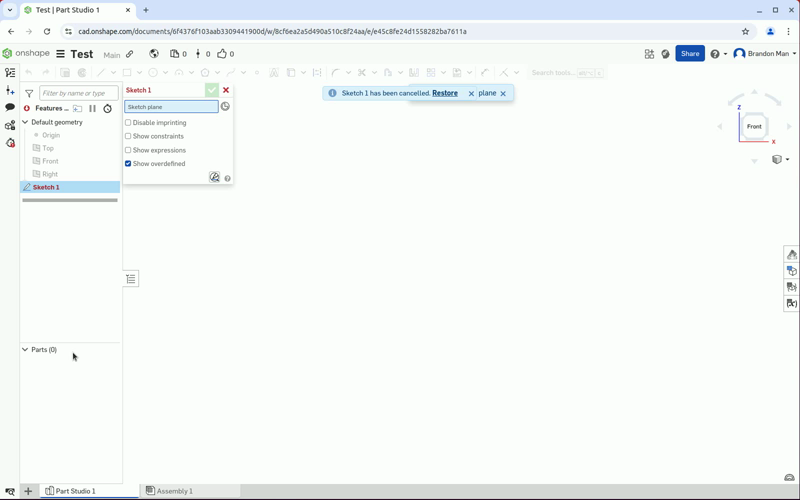
mouse_move(73, 163)
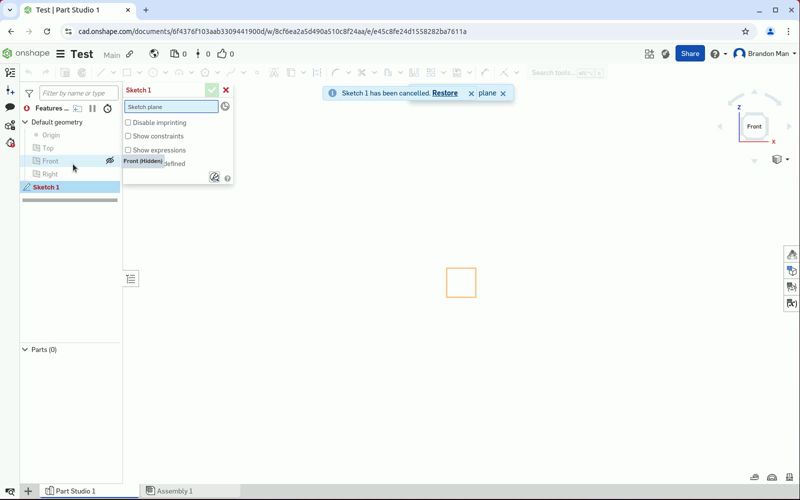
click(73, 163)
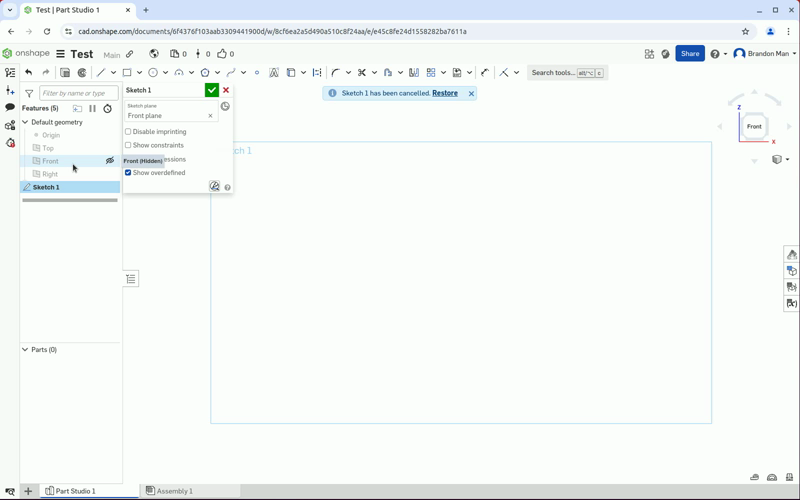
mouse_move(73, 352)
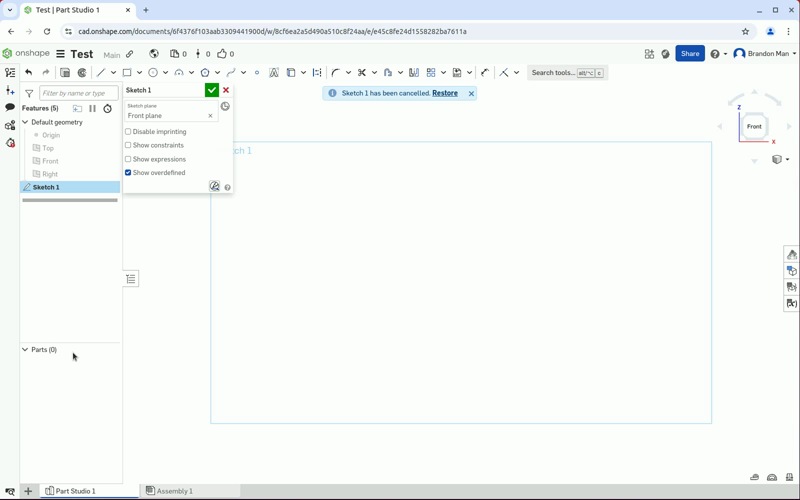
key(y)
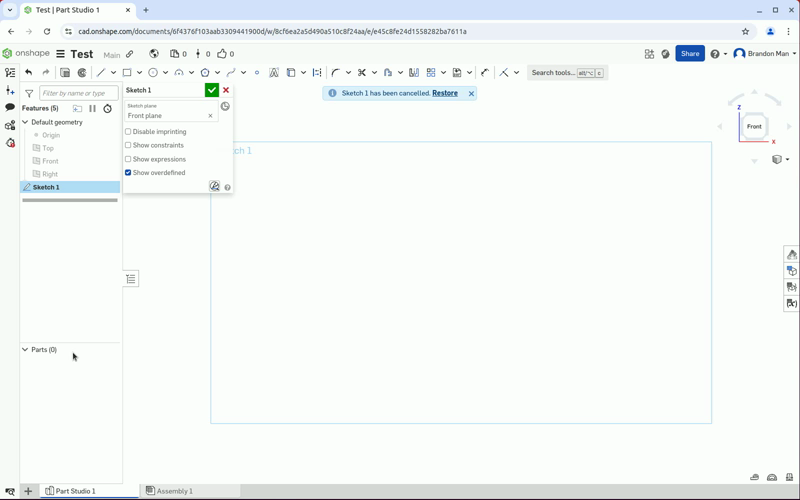
key(c)
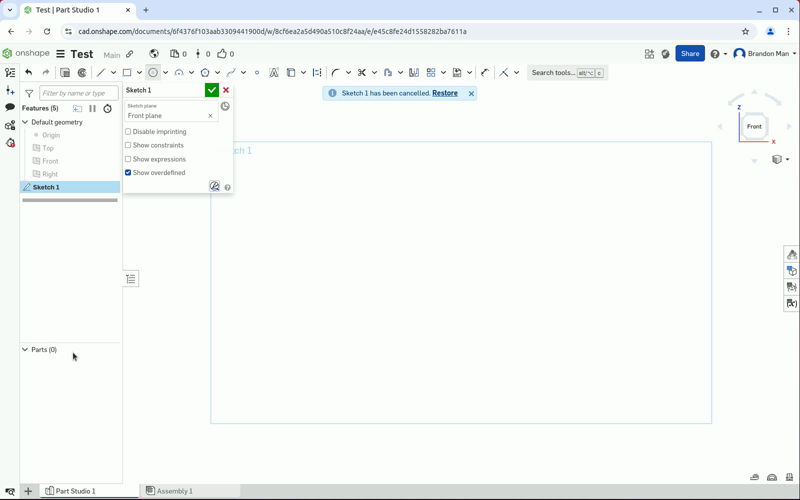
key_down(shift)
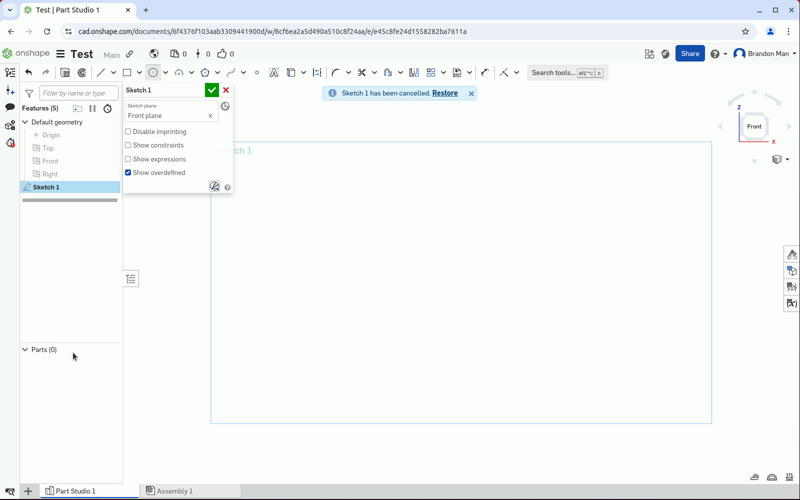
mouse_move(461, 282)
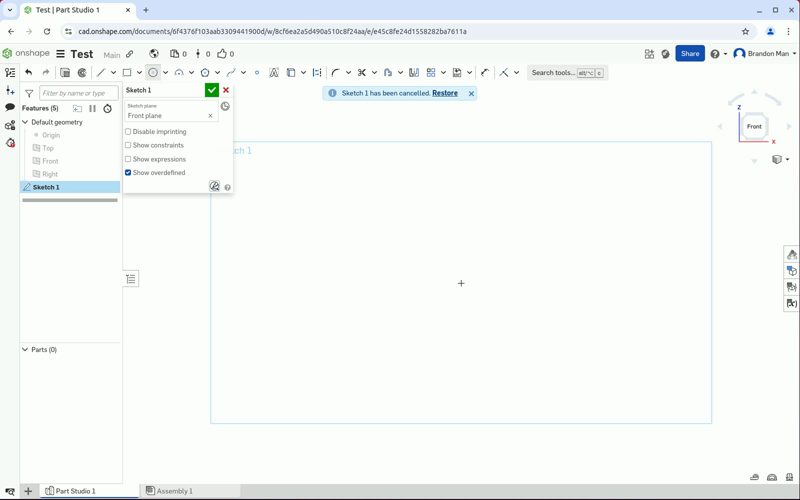
click(461, 282)
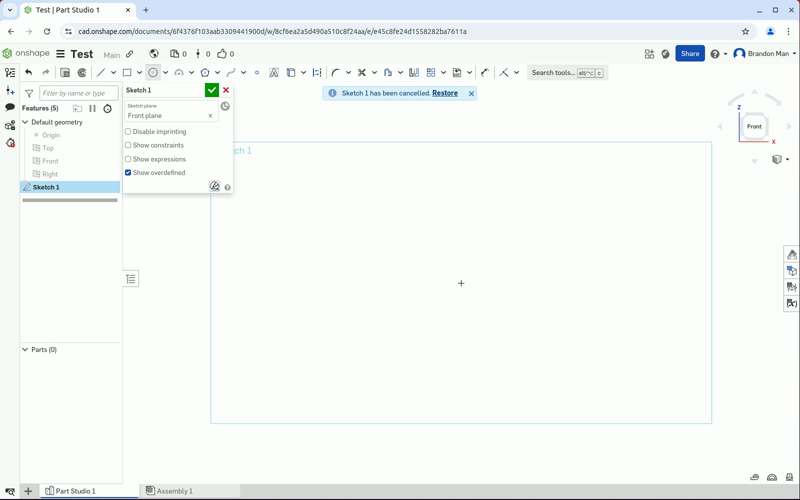
key_up(shift)
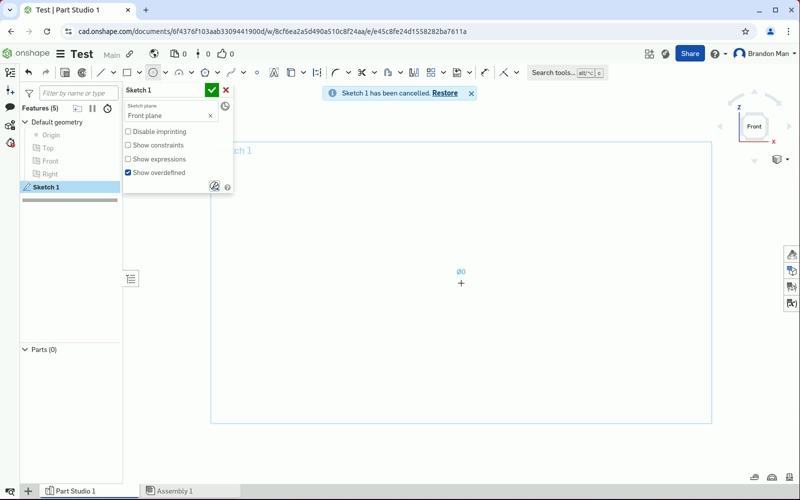
mouse_move(490, 282)
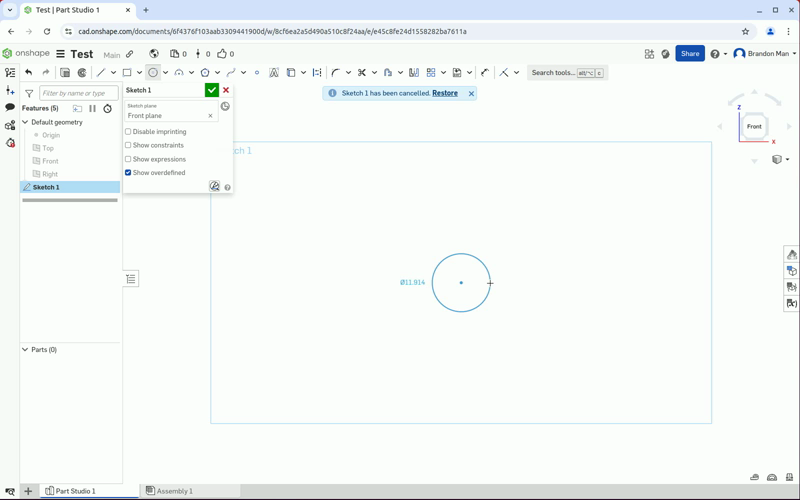
click(490, 282)
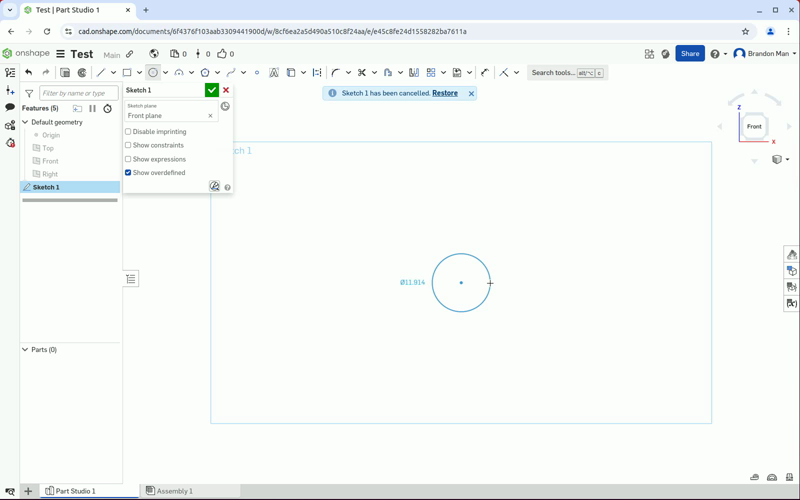
key(esc)
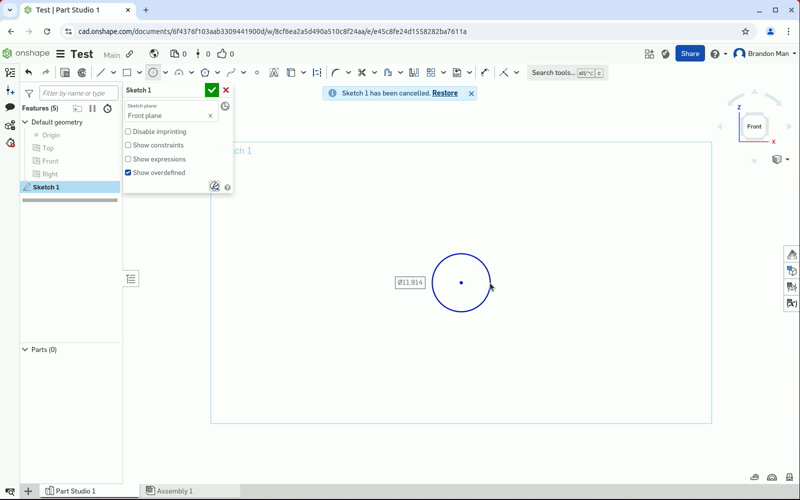
mouse_move(448, 265)
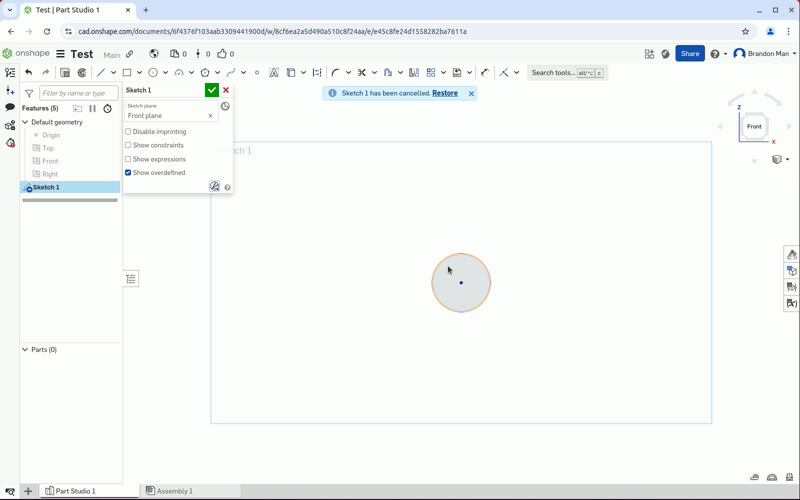
click(448, 265)
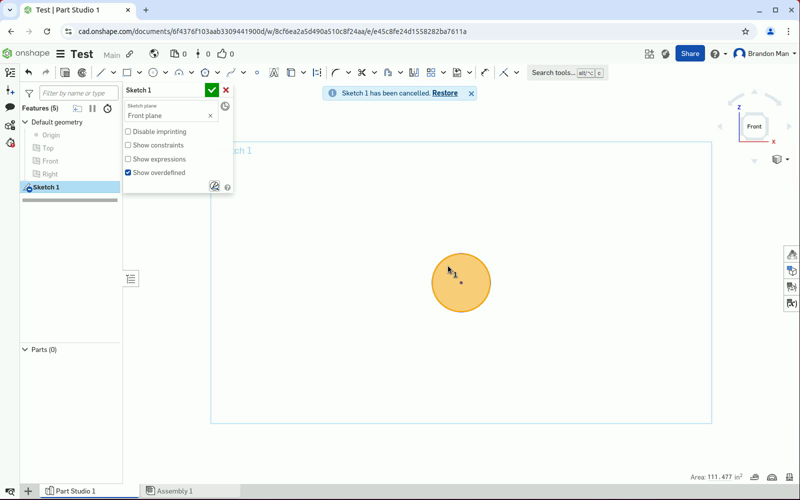
mouse_move(73, 352)
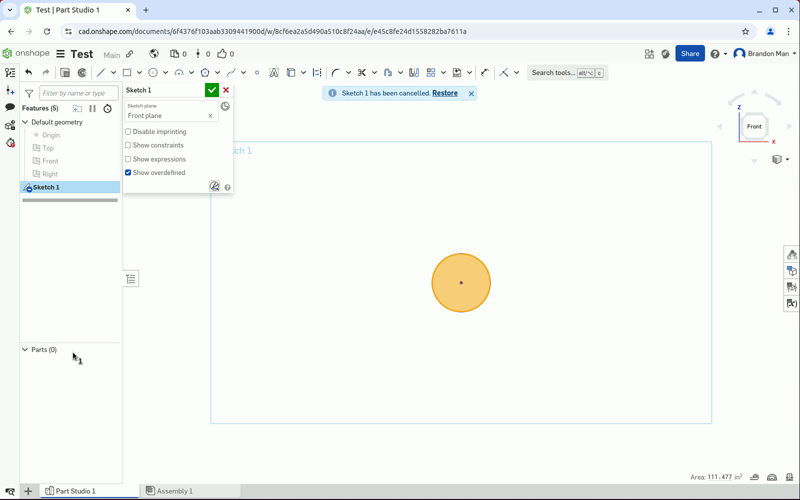
key(shift+y)
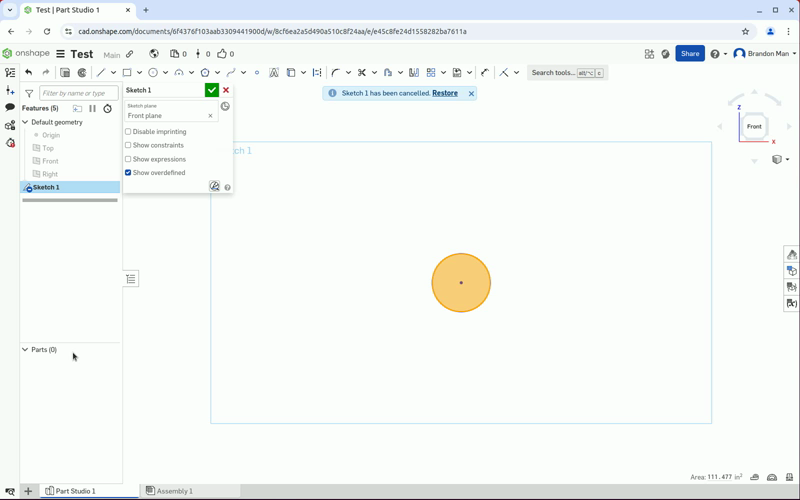
key(shift+e)
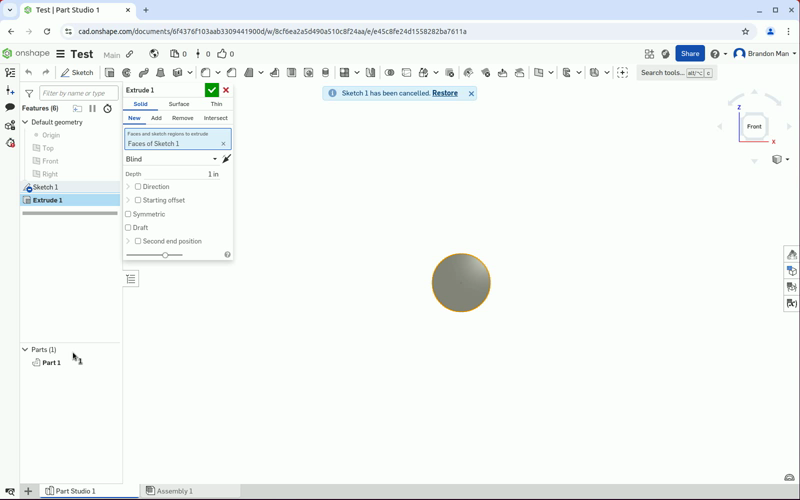
mouse_move(143, 106)
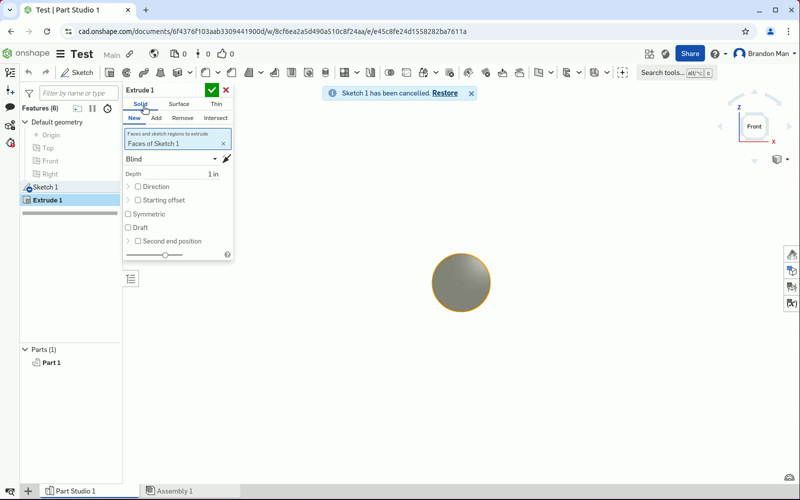
click(143, 106)
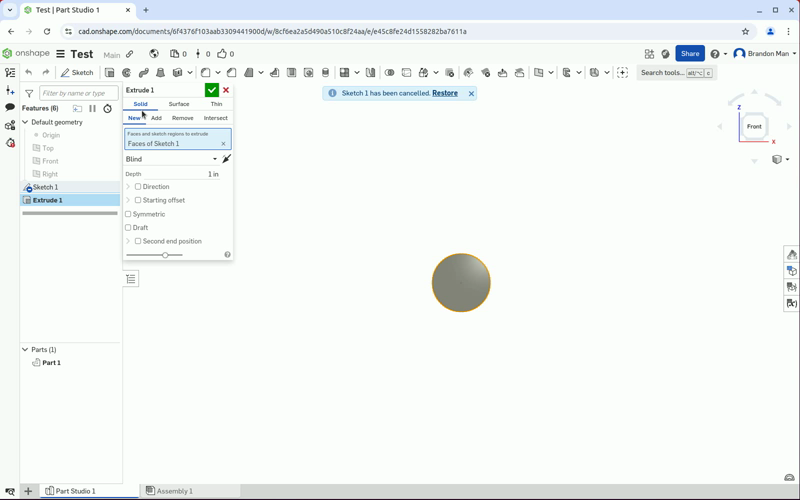
mouse_move(137, 120)
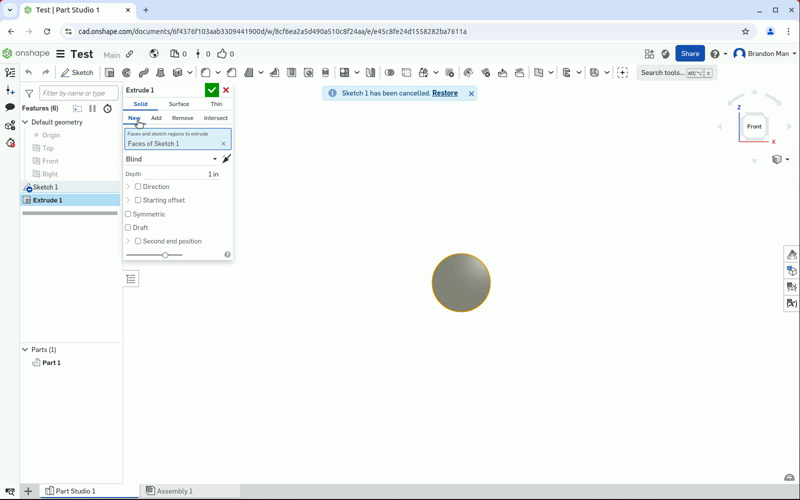
click(137, 120)
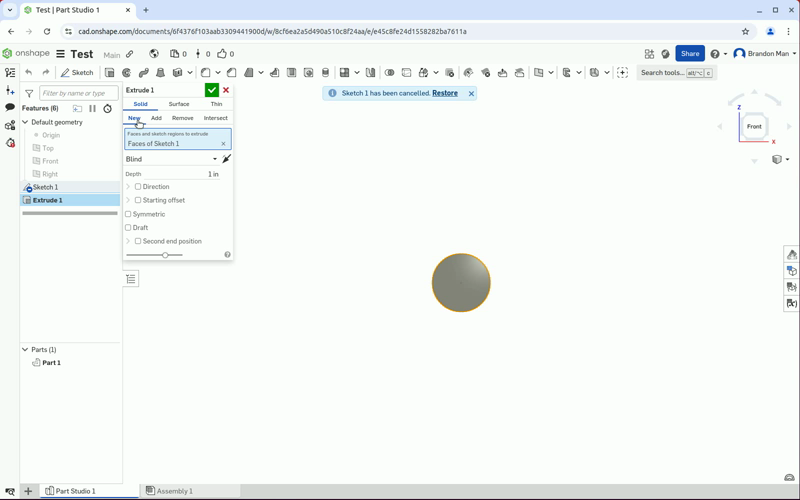
key(tab, 4)
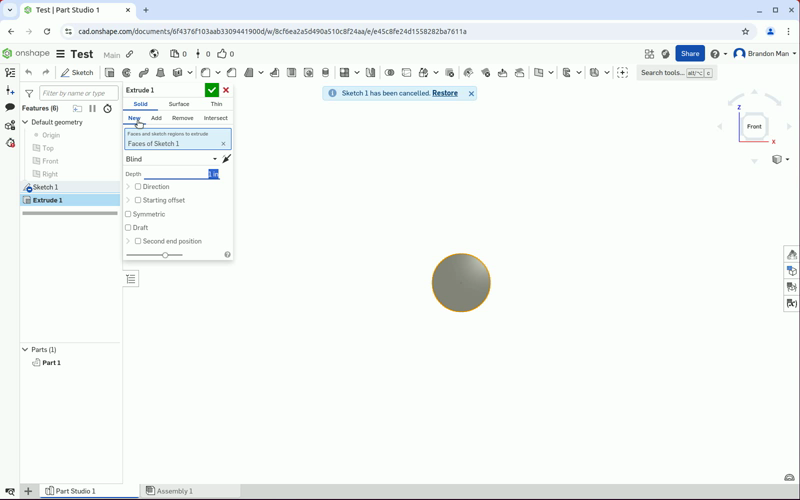
text(5.777)
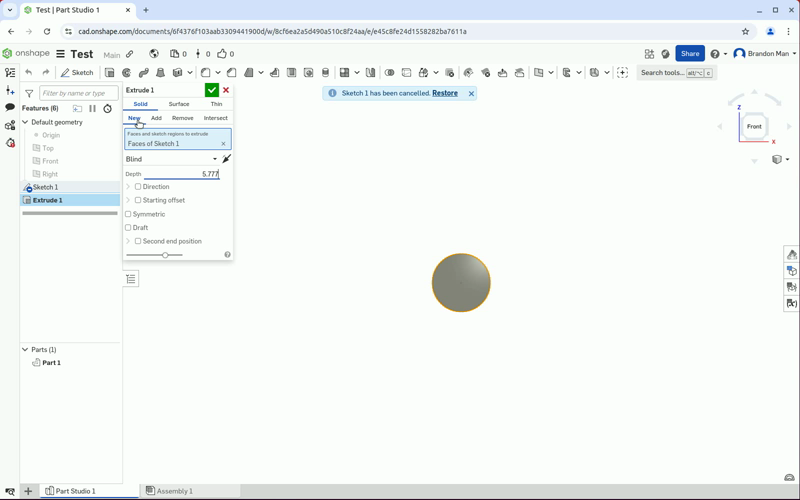
key(enter)
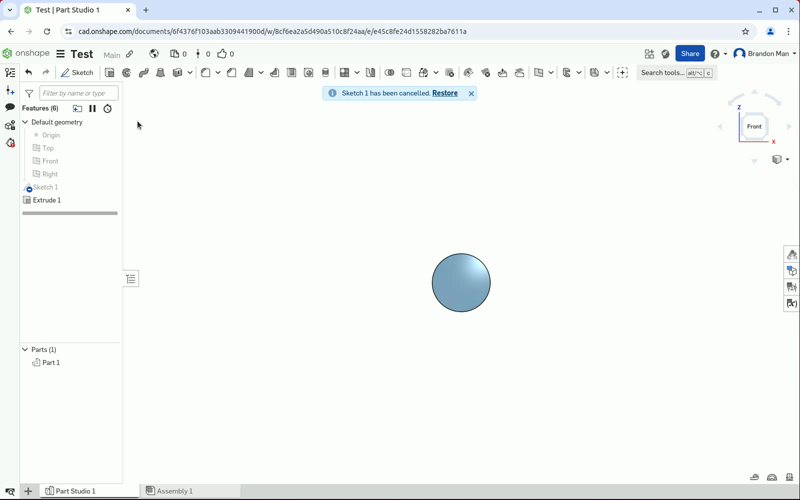
key(shift+h)
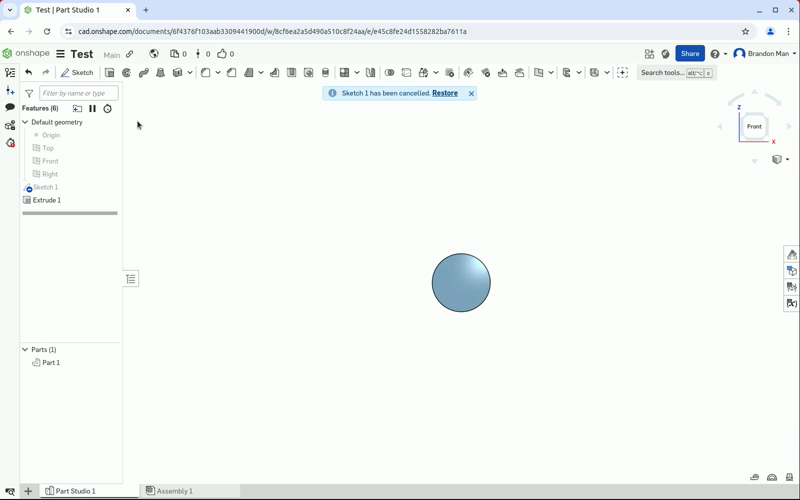
key(shift+h)
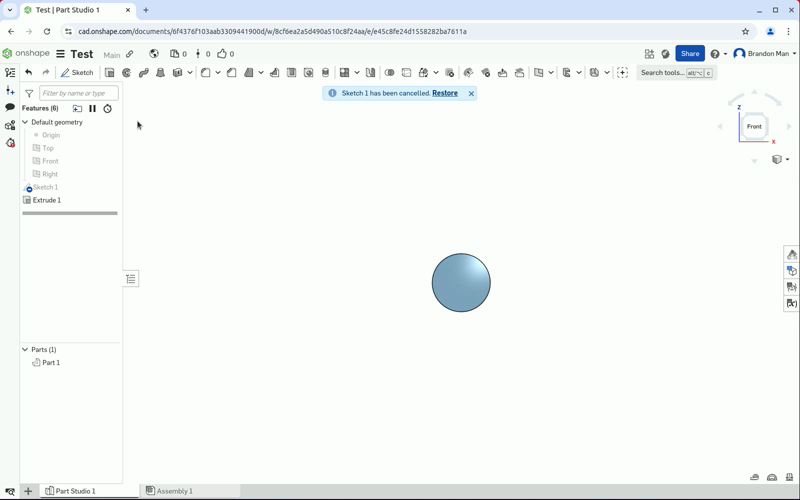
mouse_move(73, 189)
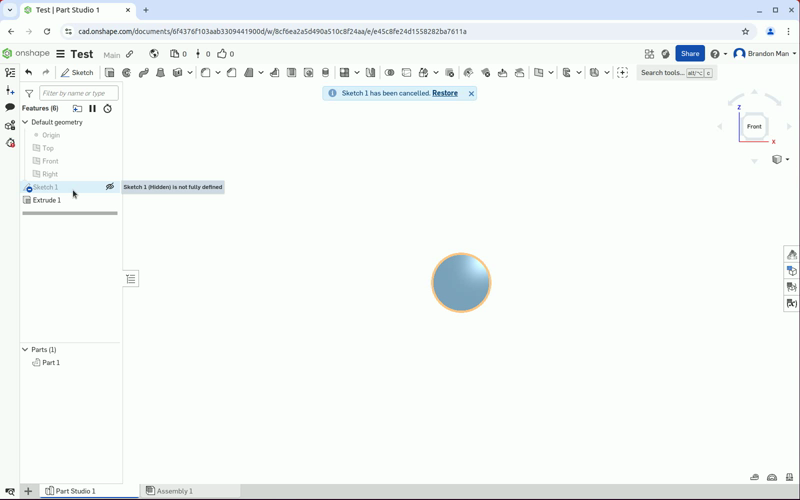
click(73, 189)
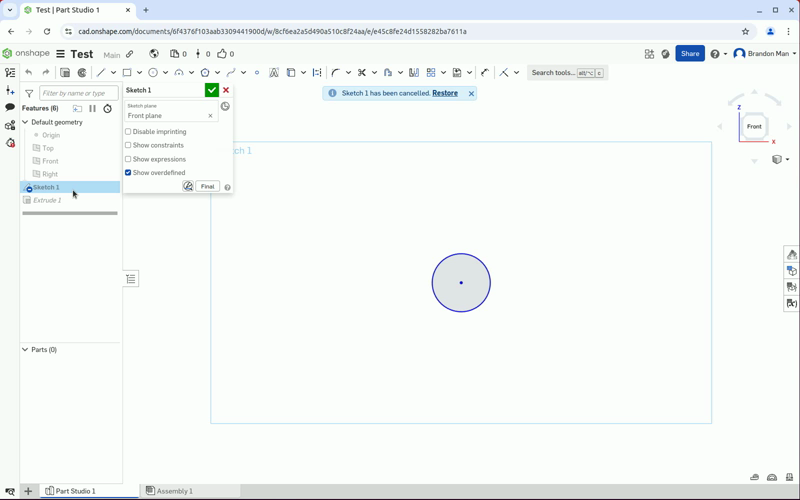
mouse_move(229, 92)
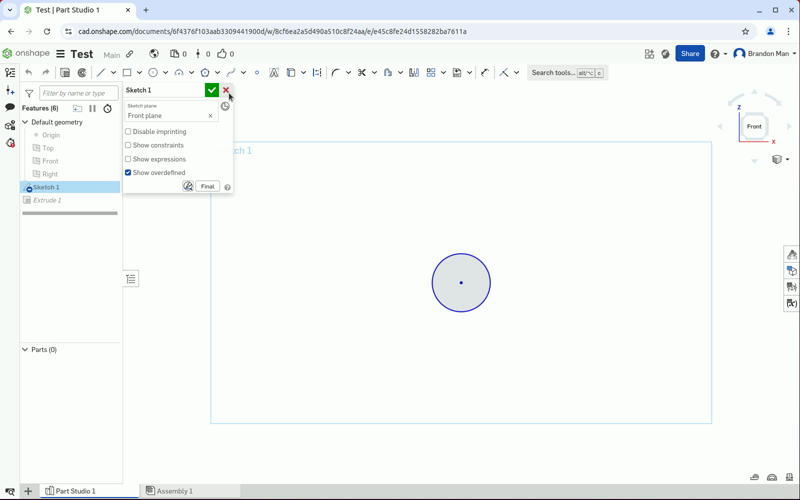
click(229, 92)
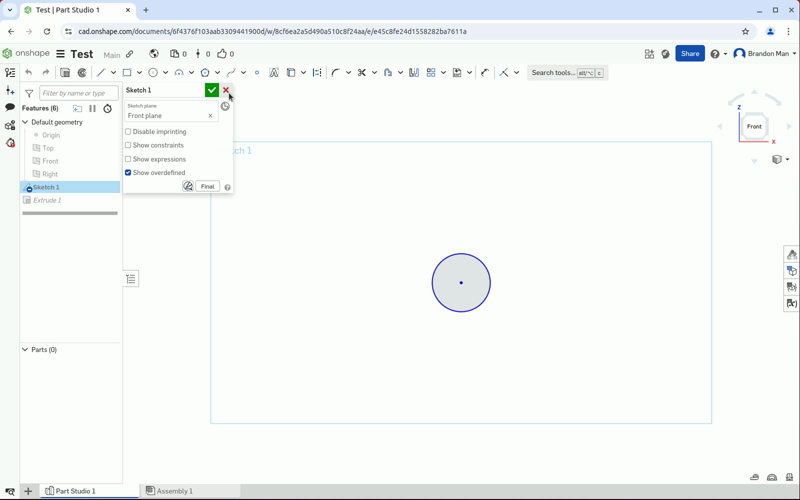
key(shift+s)
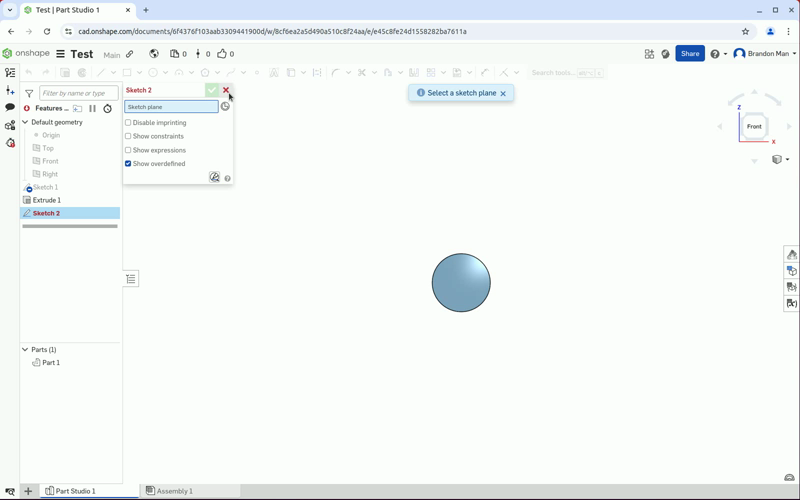
mouse_move(73, 163)
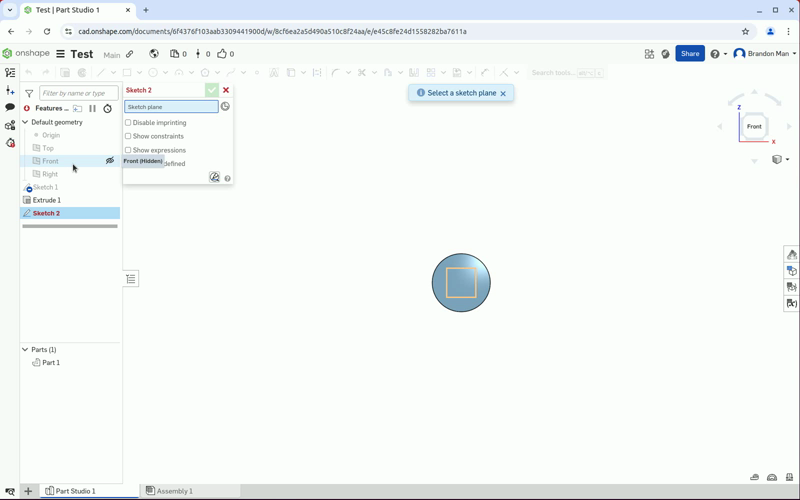
click(73, 163)
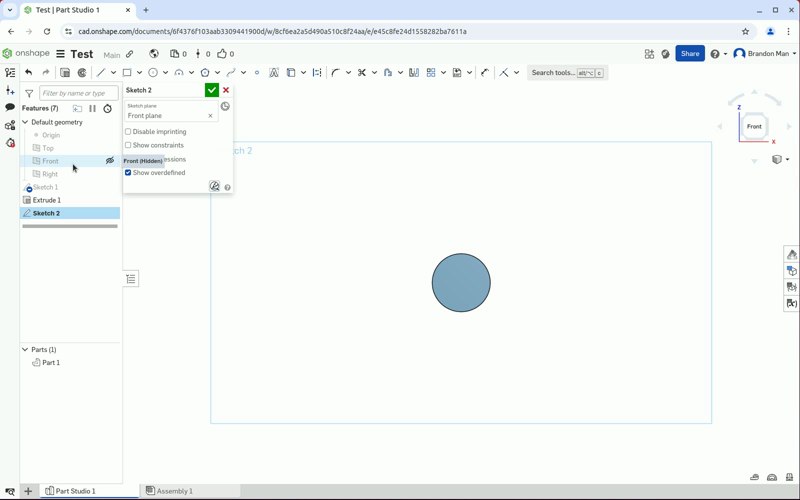
mouse_move(73, 352)
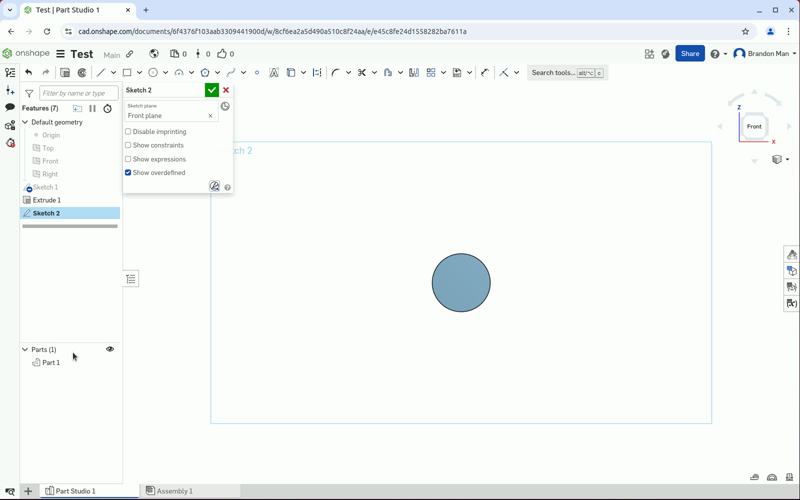
key(y)
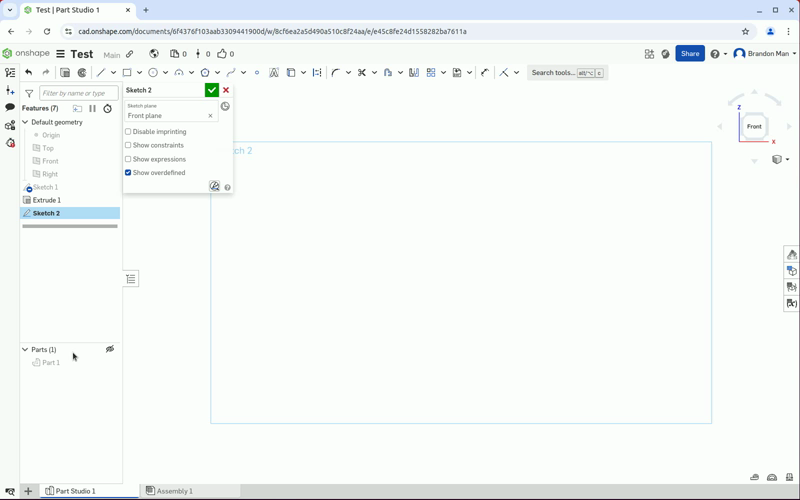
key(l)
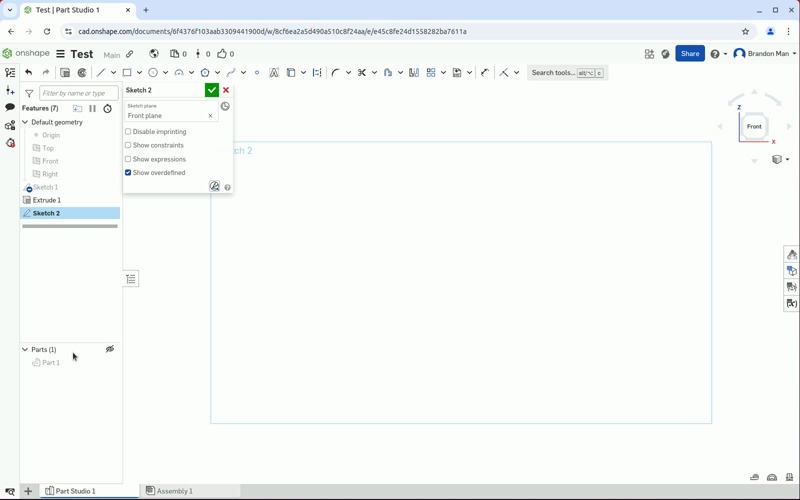
key_down(shift)
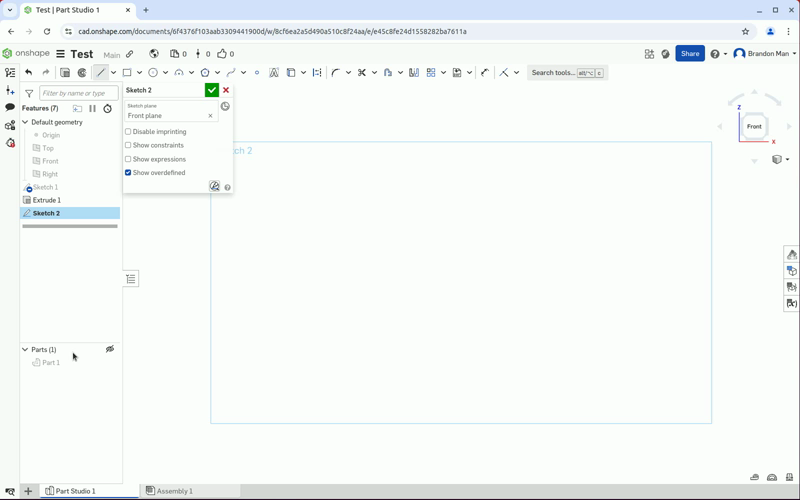
mouse_move(449, 288)
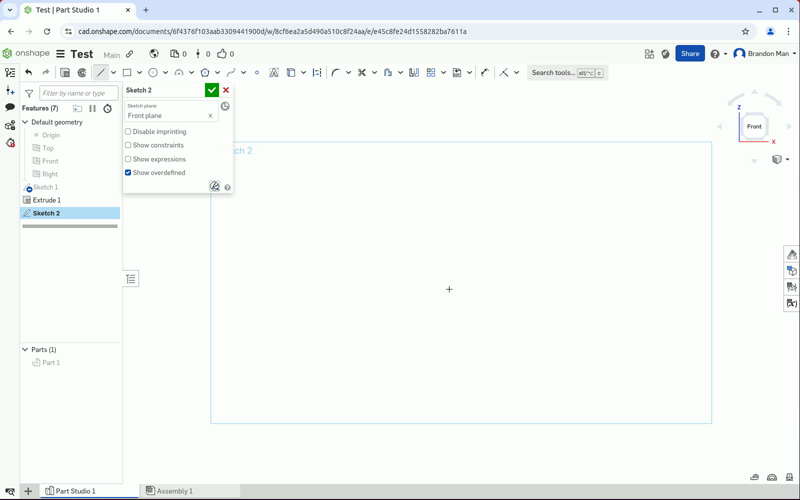
click(449, 288)
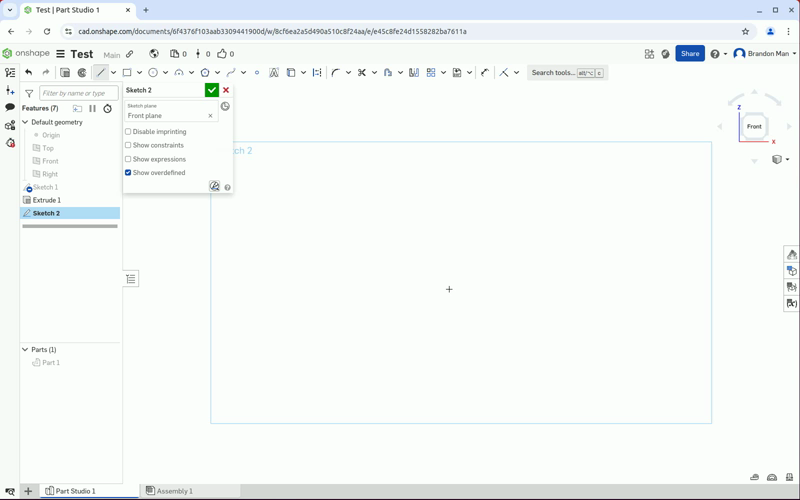
key_up(shift)
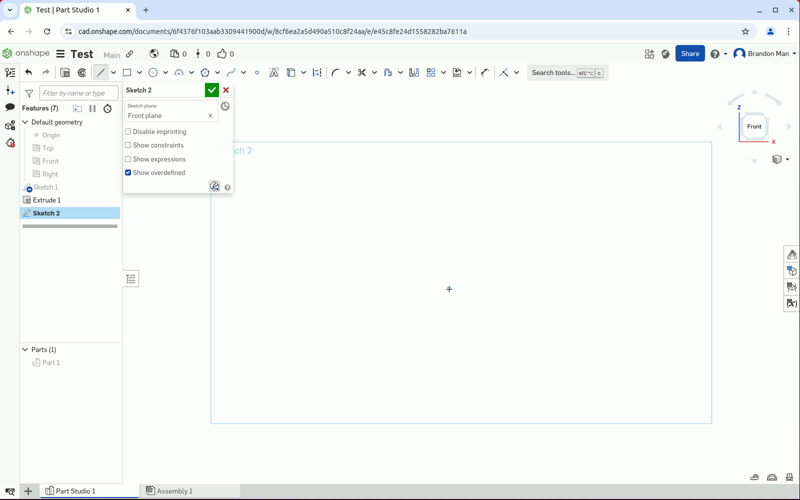
key_down(shift)
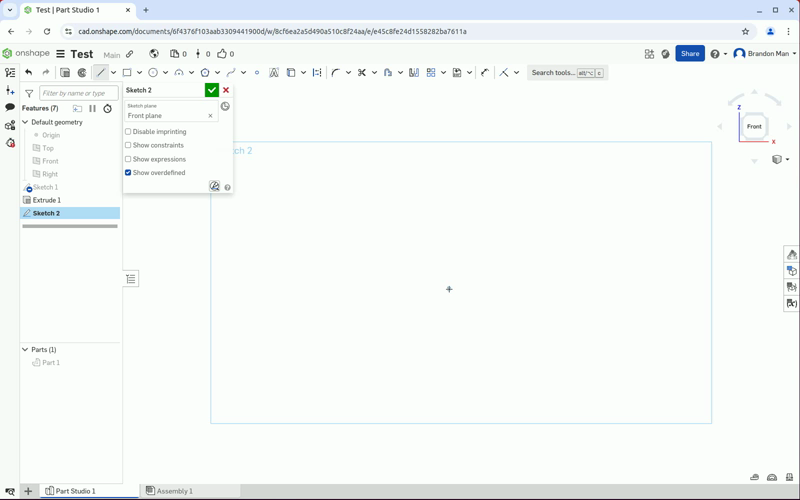
mouse_move(479, 288)
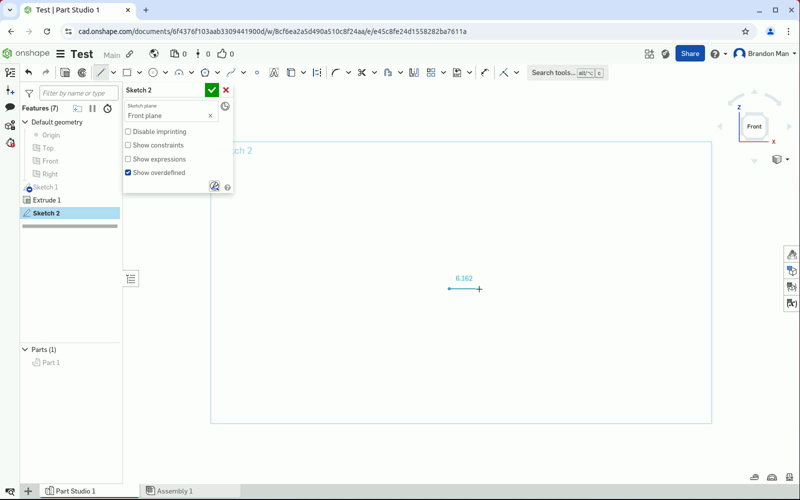
mouse_move(473, 288)
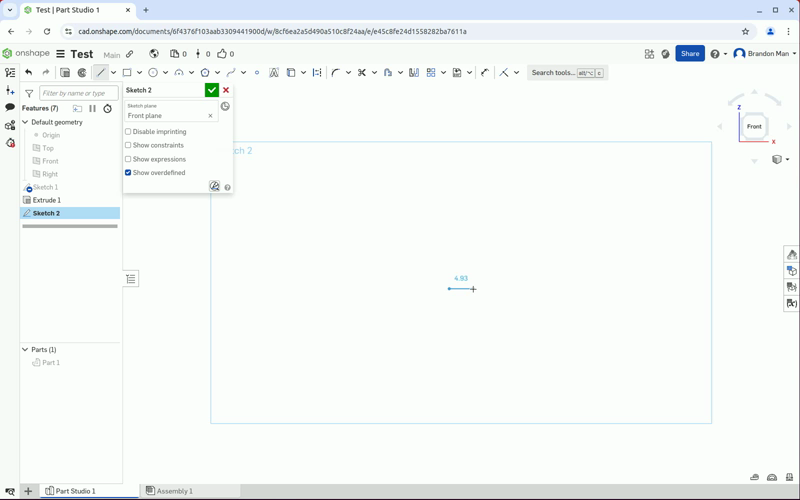
click(473, 288)
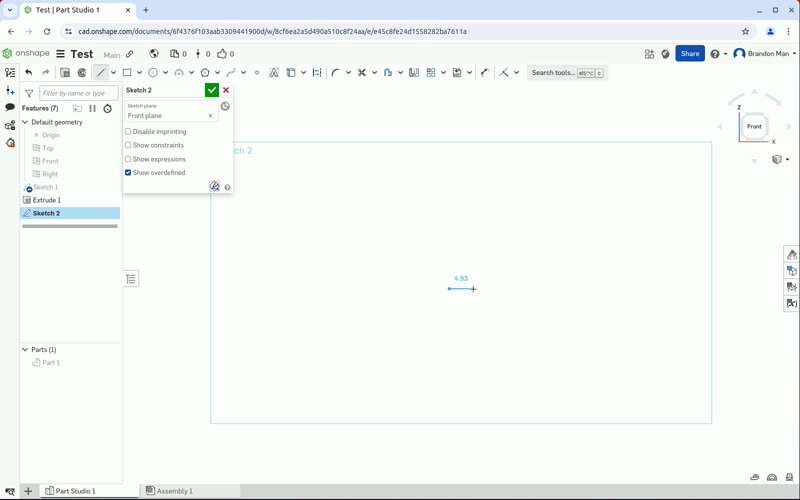
key_up(shift)
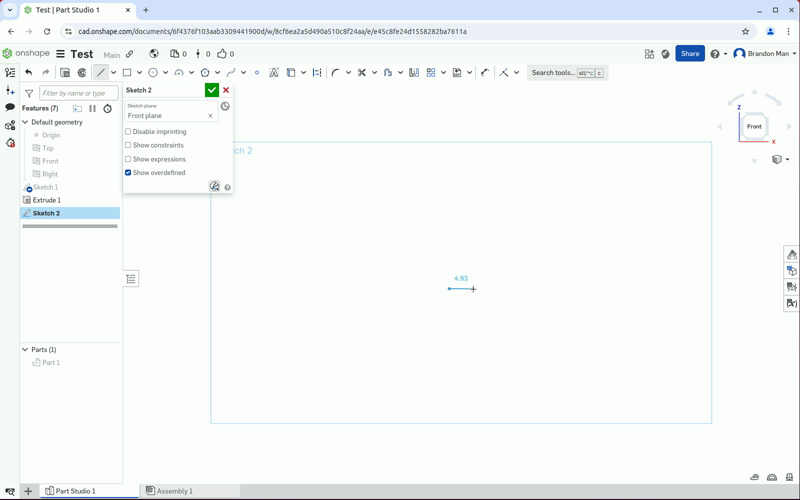
key_down(shift)
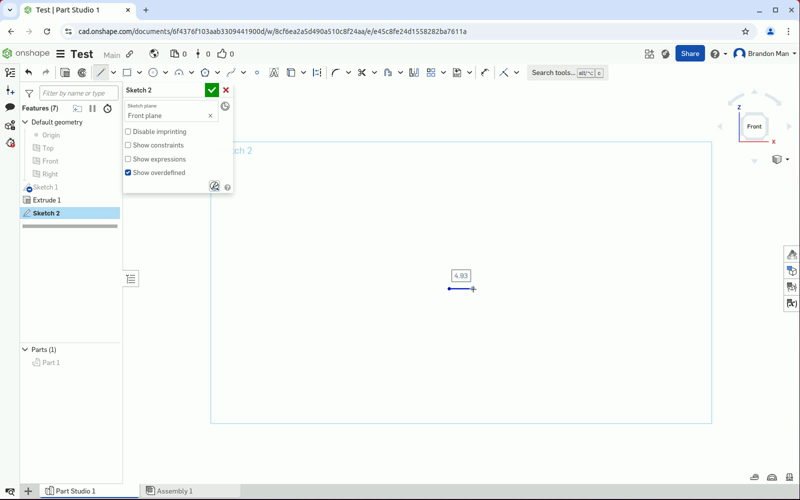
mouse_move(503, 288)
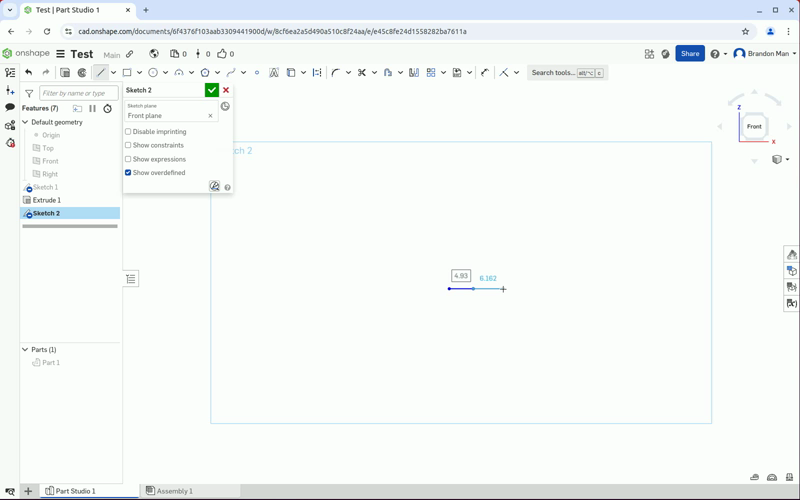
mouse_move(473, 277)
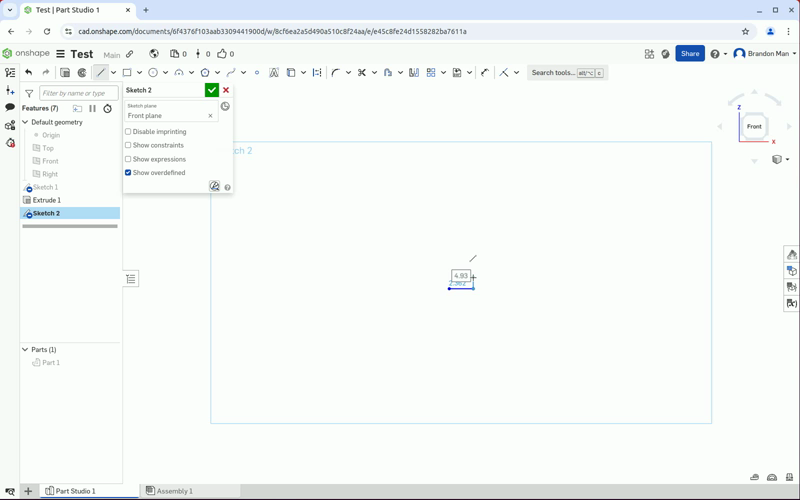
click(473, 277)
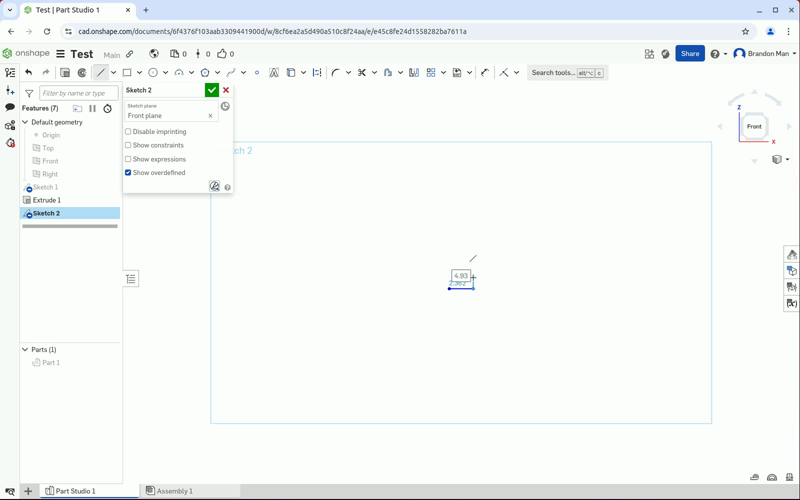
key_up(shift)
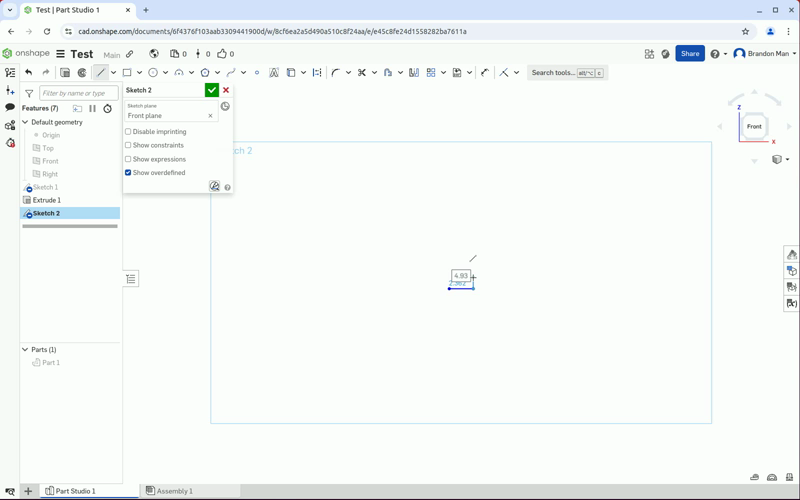
key_down(shift)
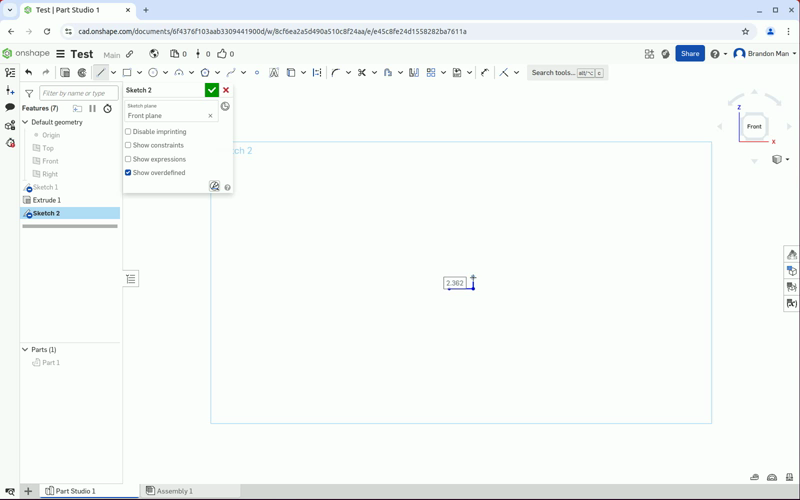
mouse_move(503, 277)
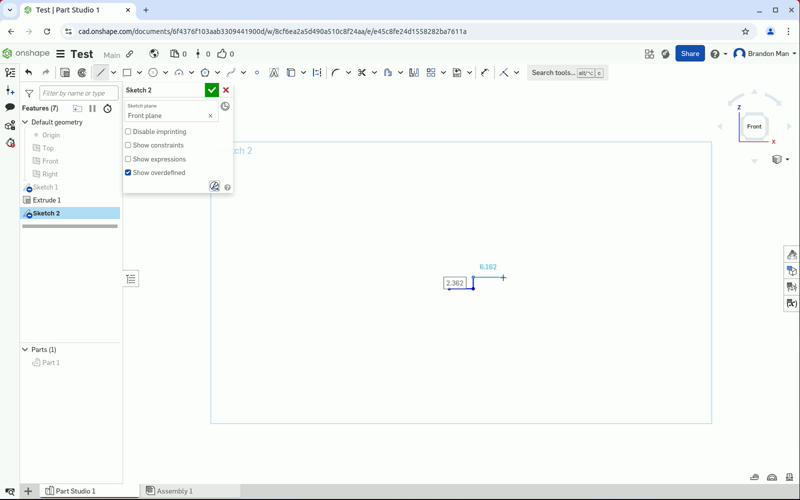
mouse_move(449, 277)
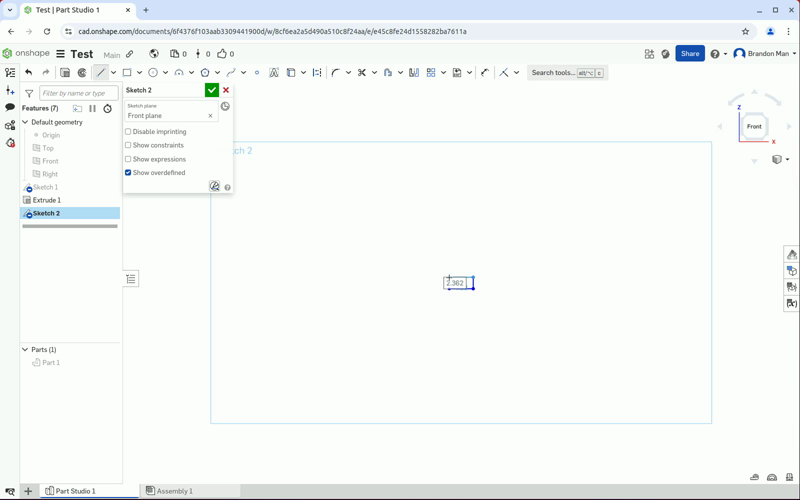
click(449, 277)
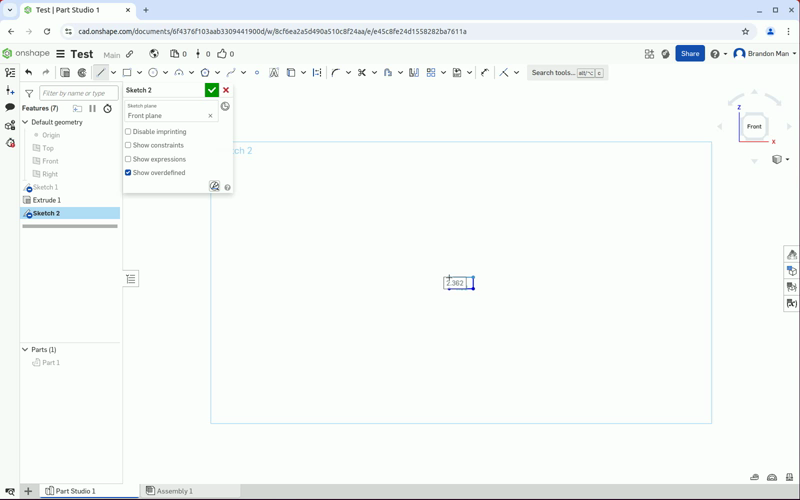
key_up(shift)
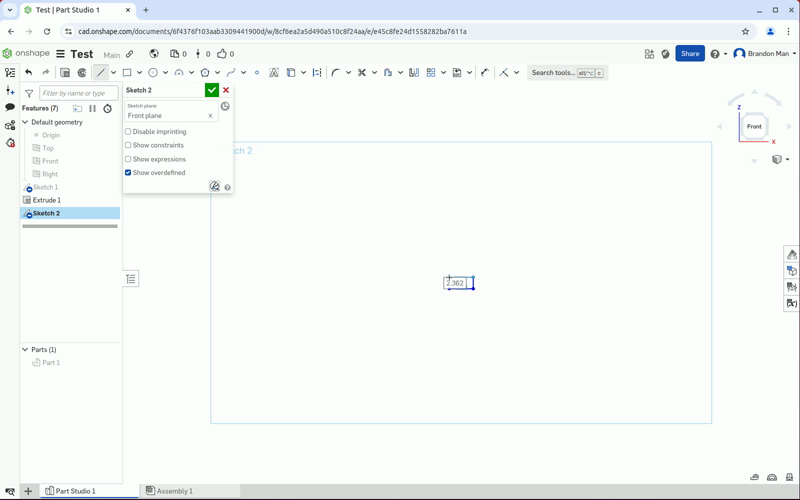
mouse_move(479, 277)
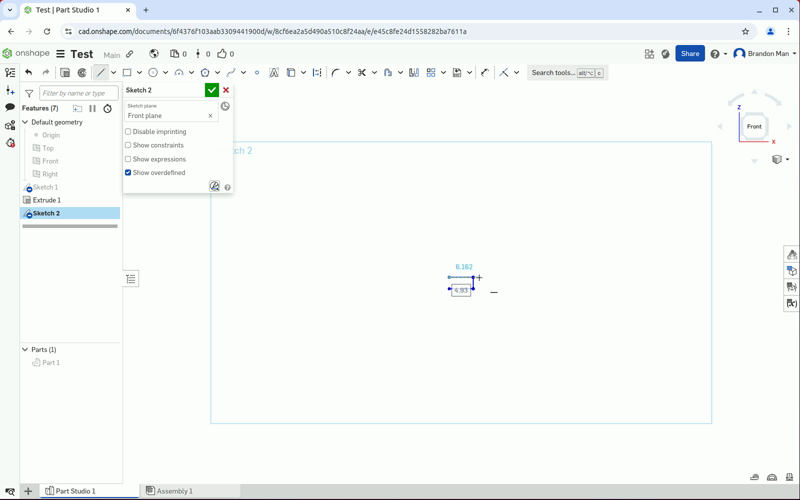
key_down(shift)
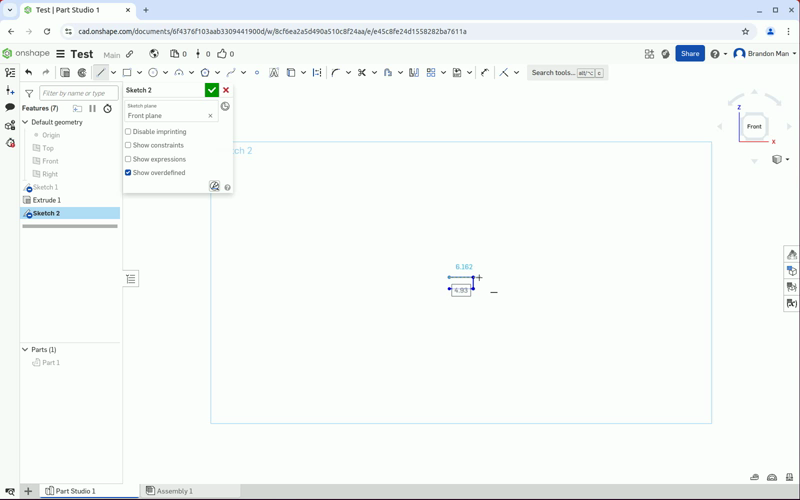
mouse_move(449, 288)
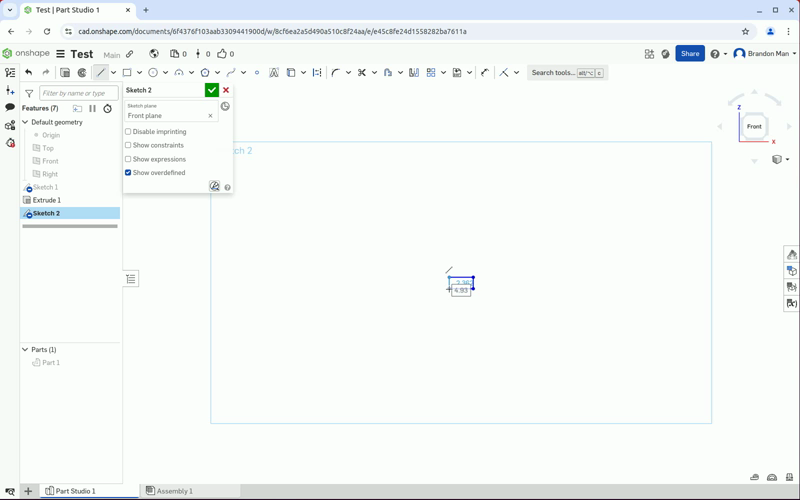
key_up(shift)
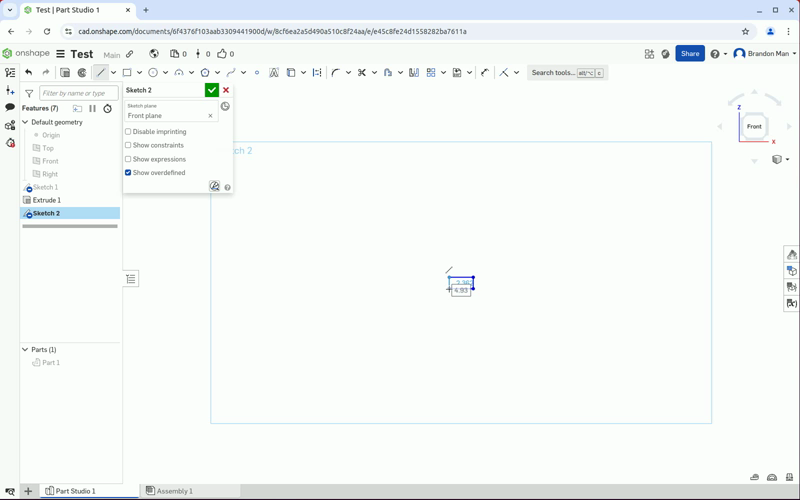
click(449, 288)
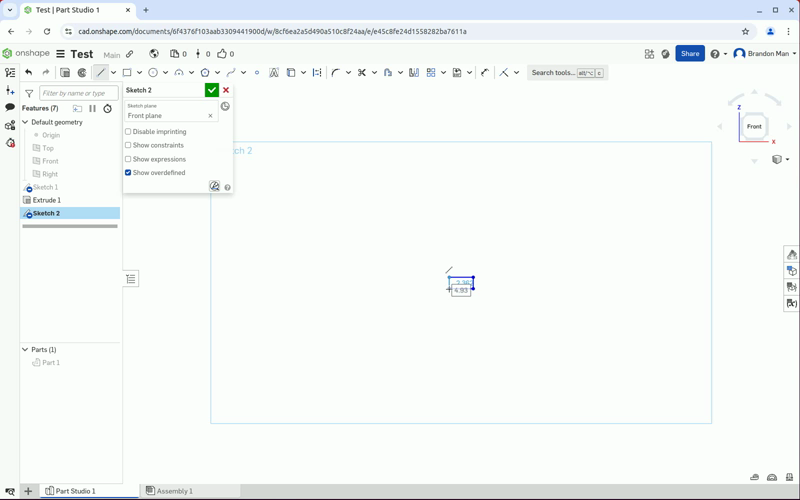
key(esc)
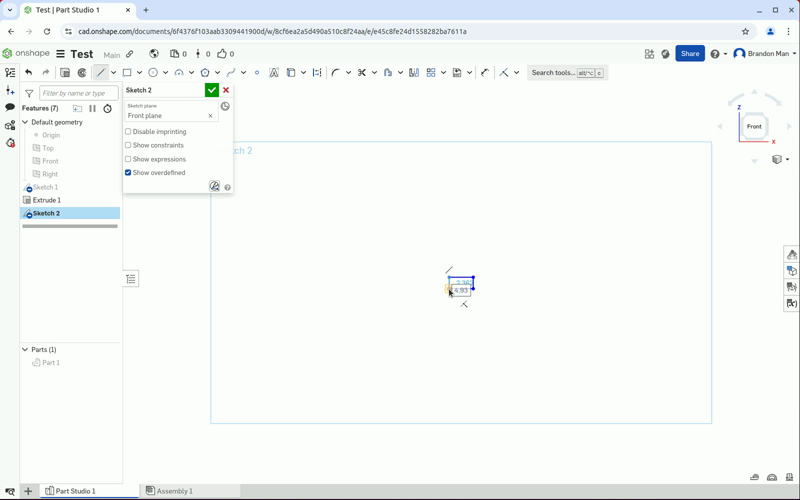
mouse_move(472, 277)
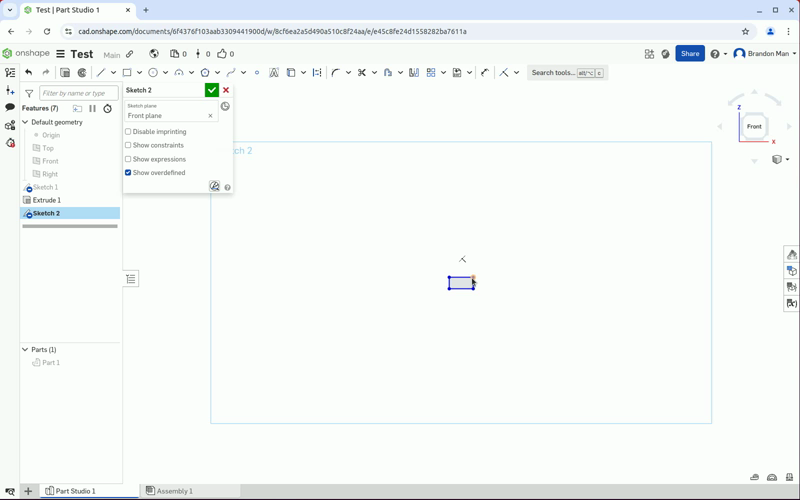
scroll(6)
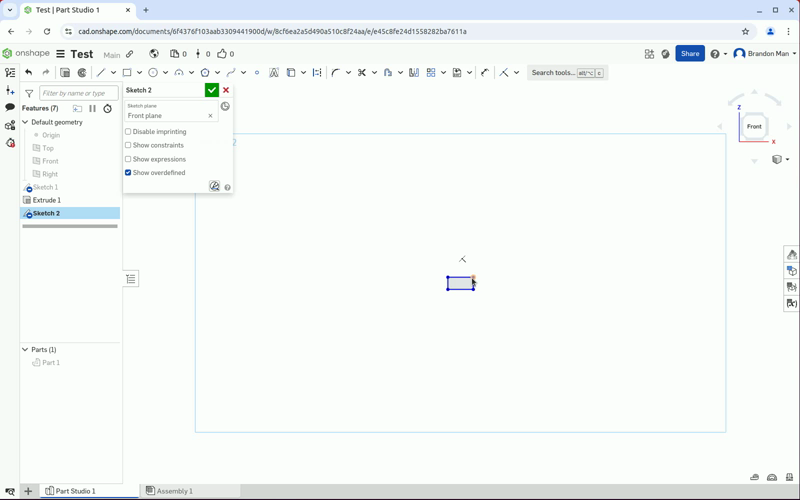
scroll(6)
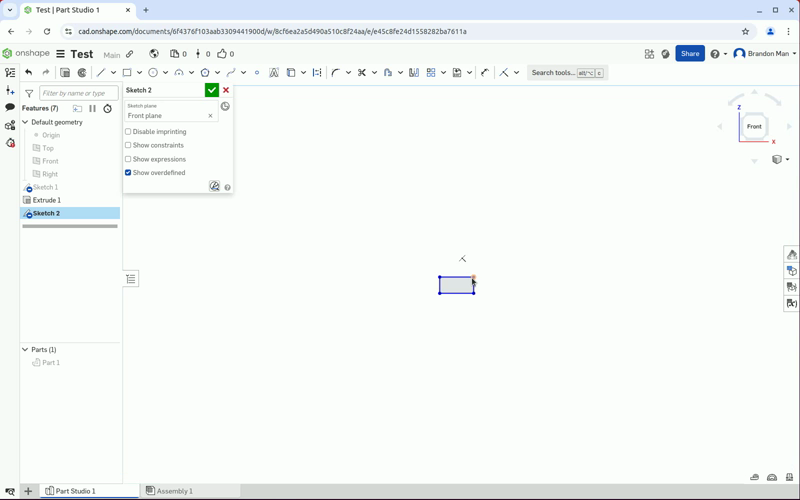
scroll(6)
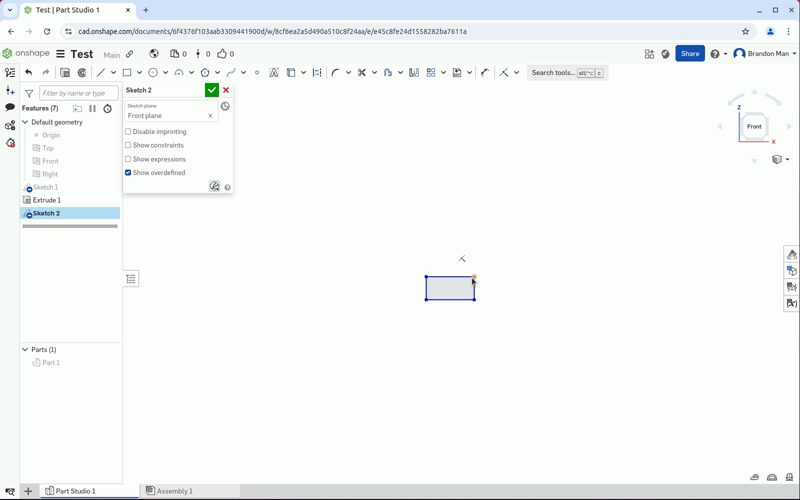
scroll(6)
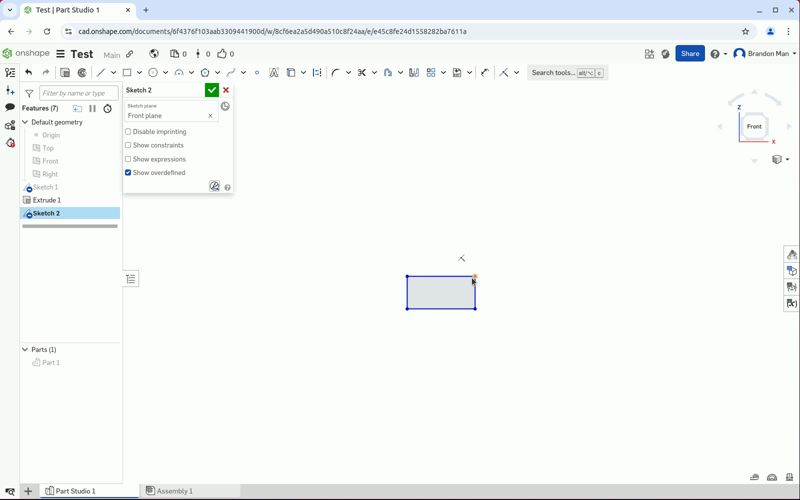
scroll(6)
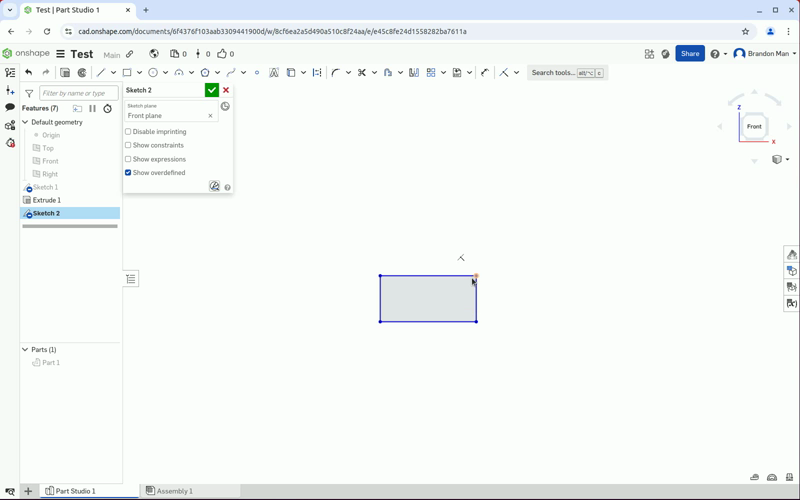
scroll(6)
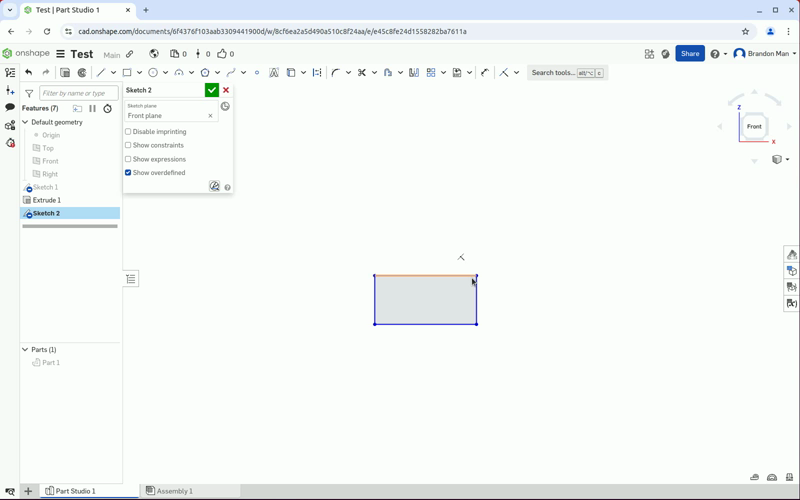
scroll(6)
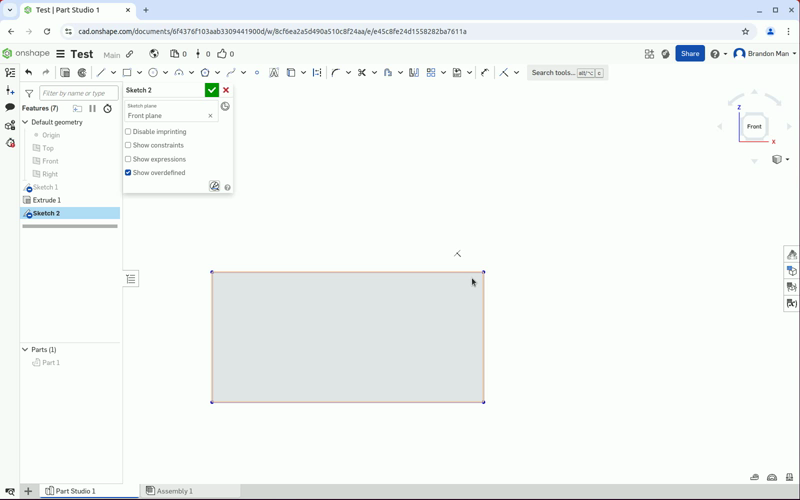
click(472, 277)
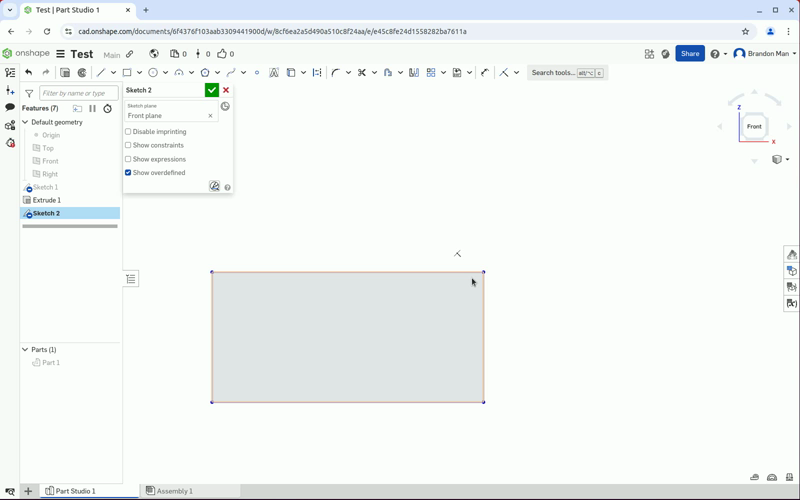
scroll(-6)
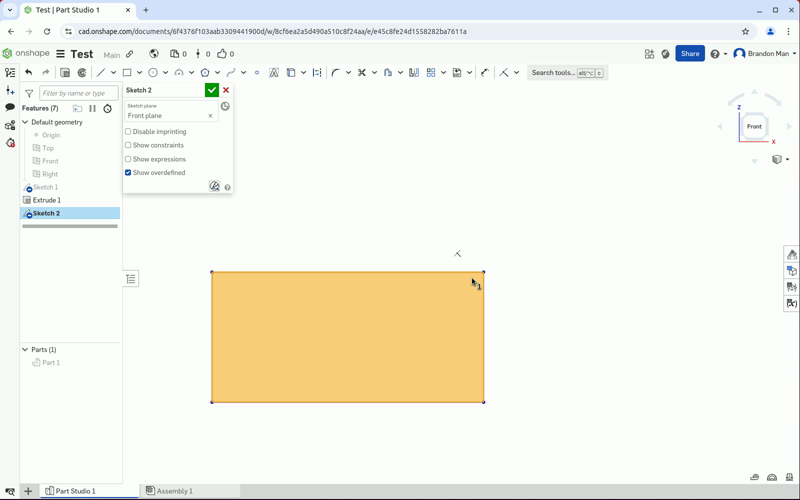
scroll(-6)
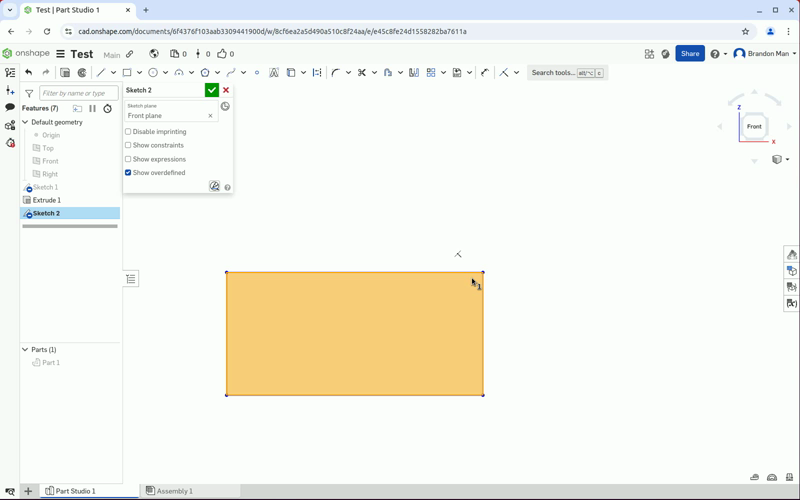
scroll(-6)
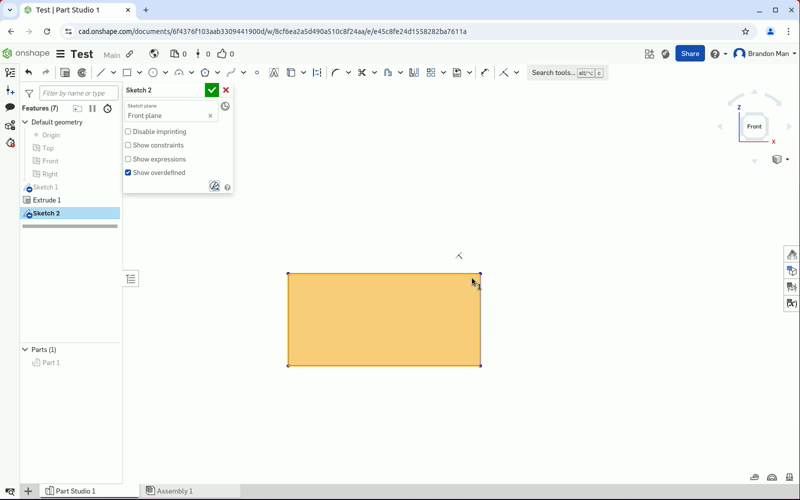
scroll(-6)
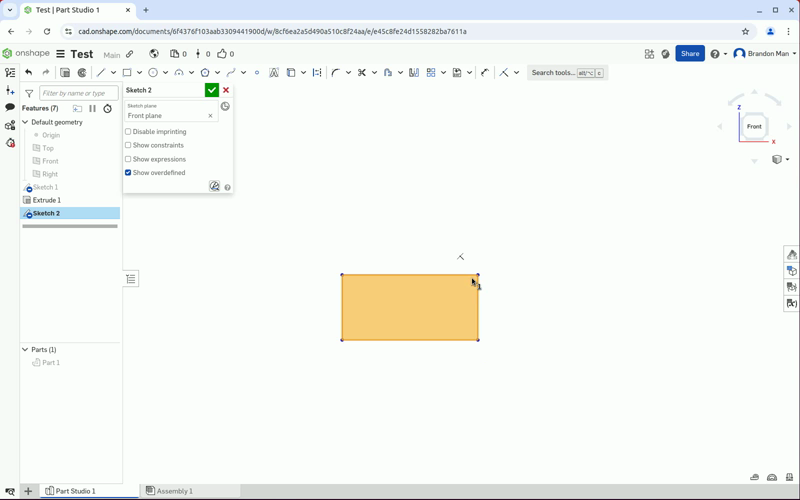
scroll(-6)
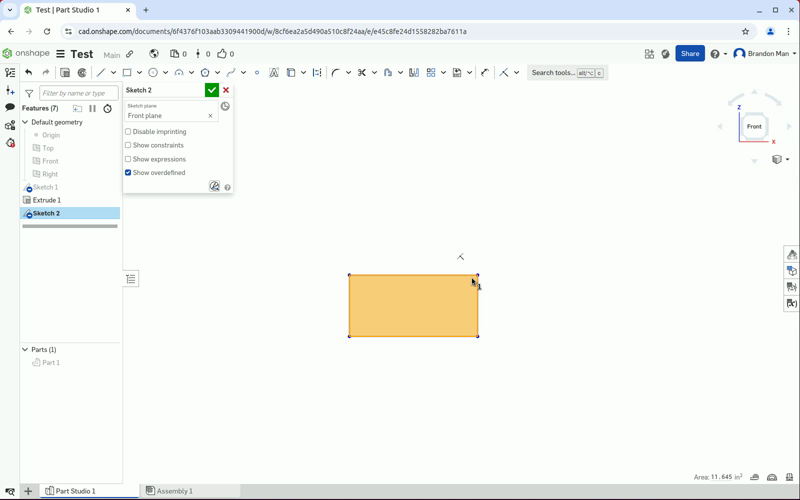
scroll(-6)
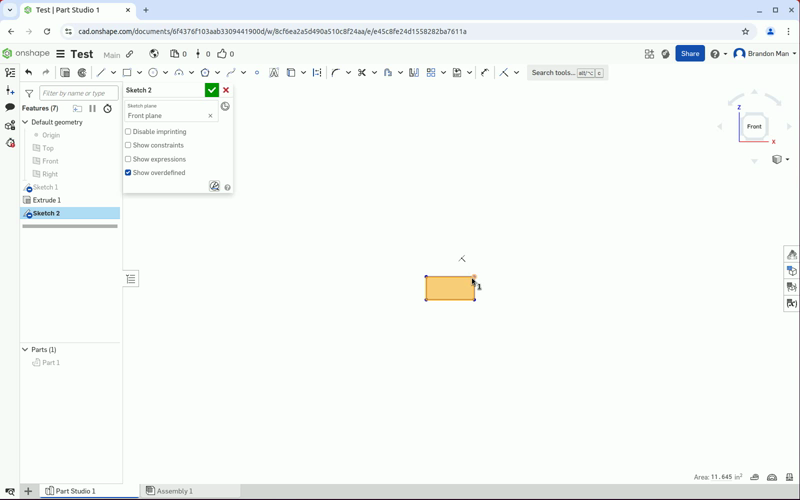
scroll(-6)
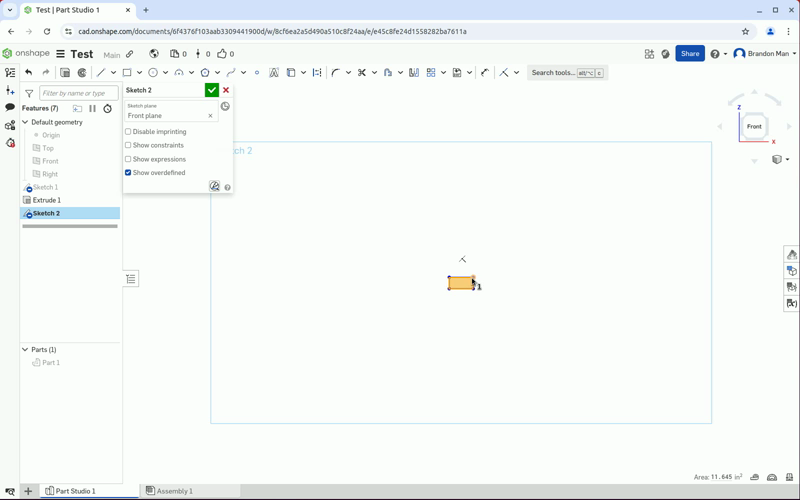
mouse_move(73, 352)
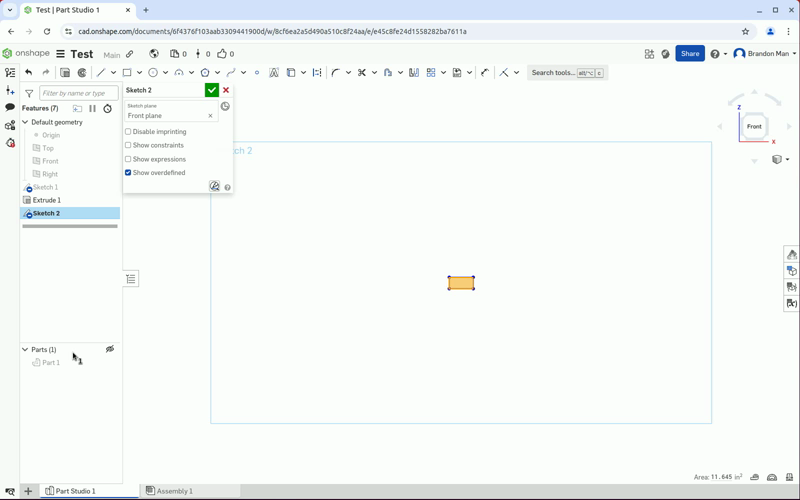
key(shift+y)
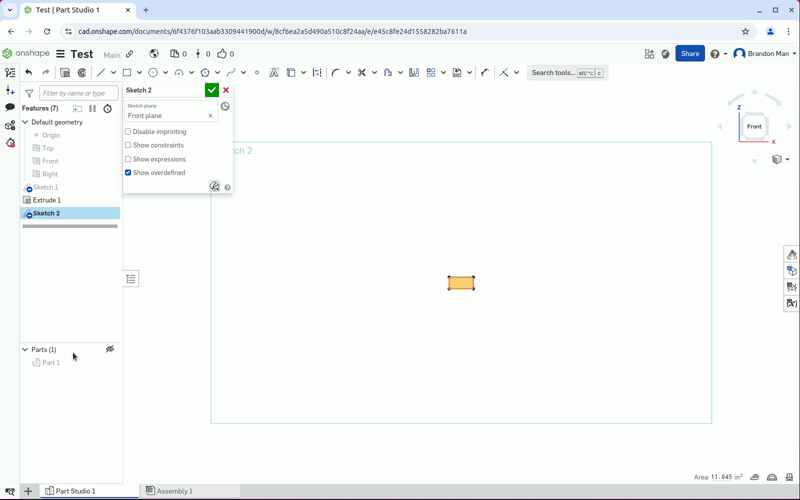
key(shift+e)
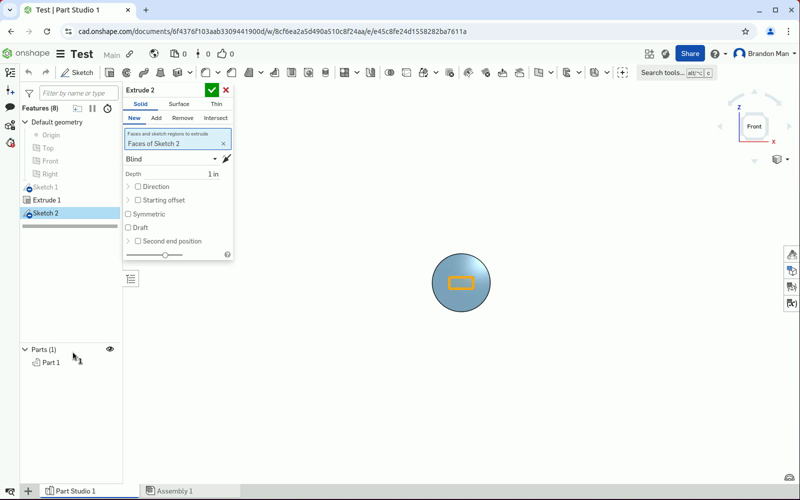
mouse_move(143, 106)
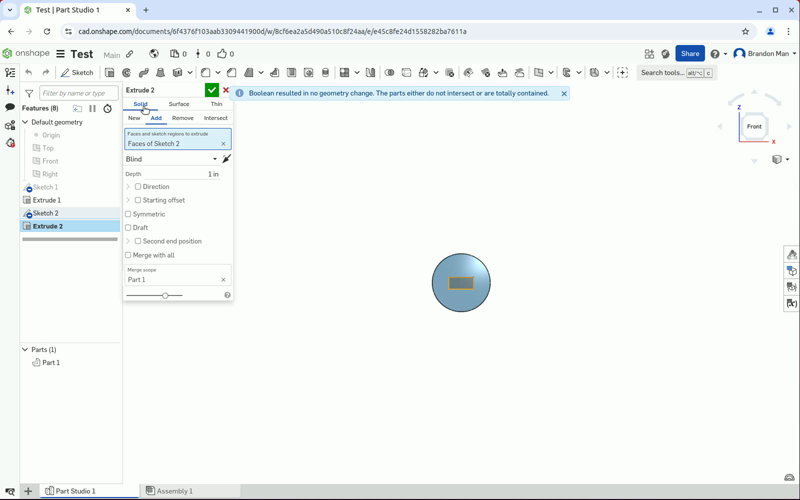
click(143, 106)
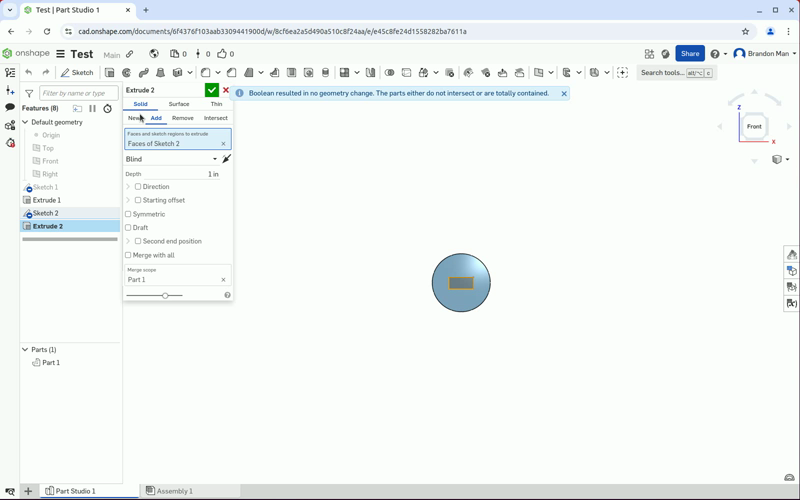
mouse_move(137, 120)
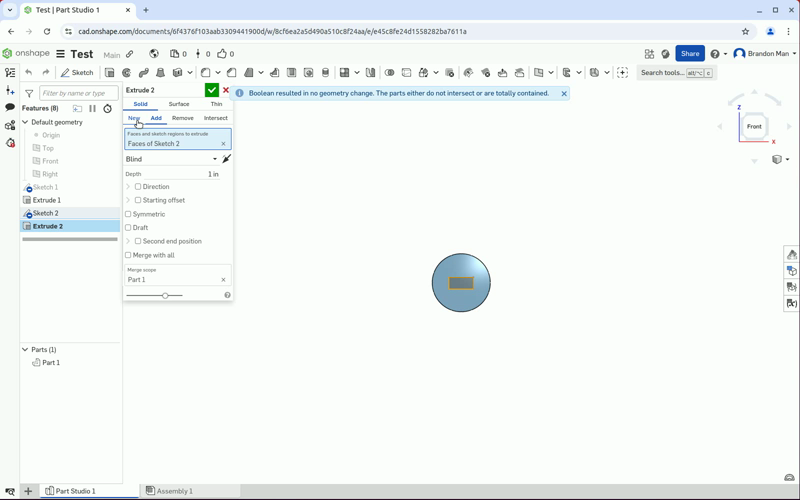
click(137, 120)
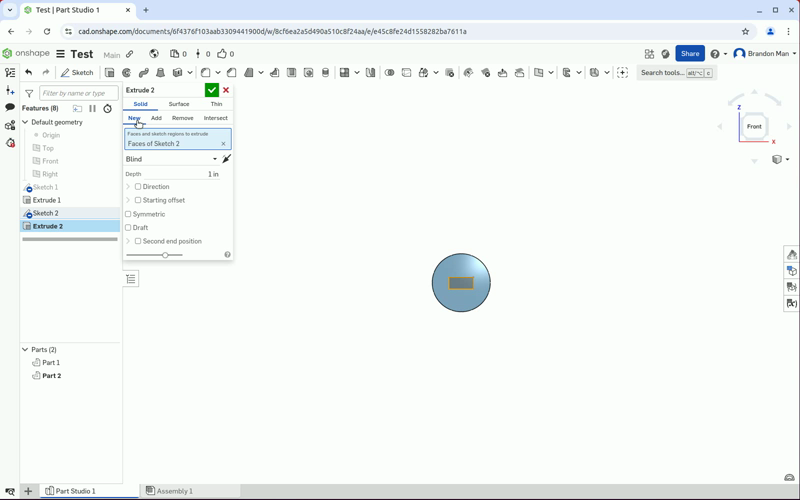
key(tab, 4)
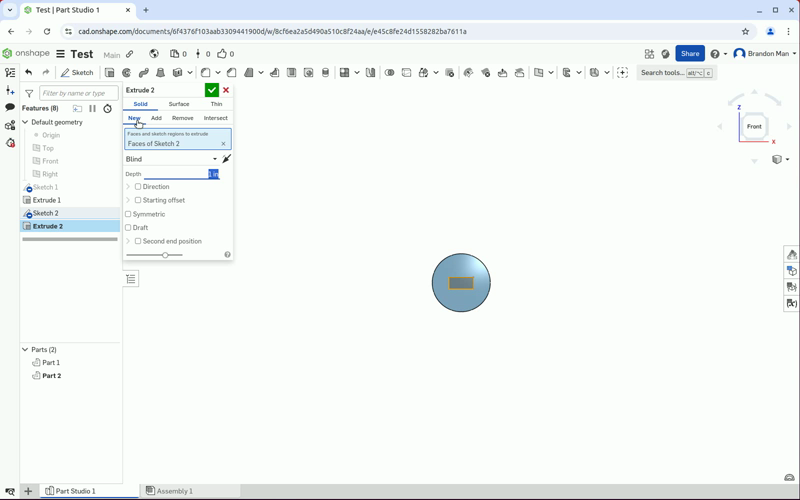
text(23.108)
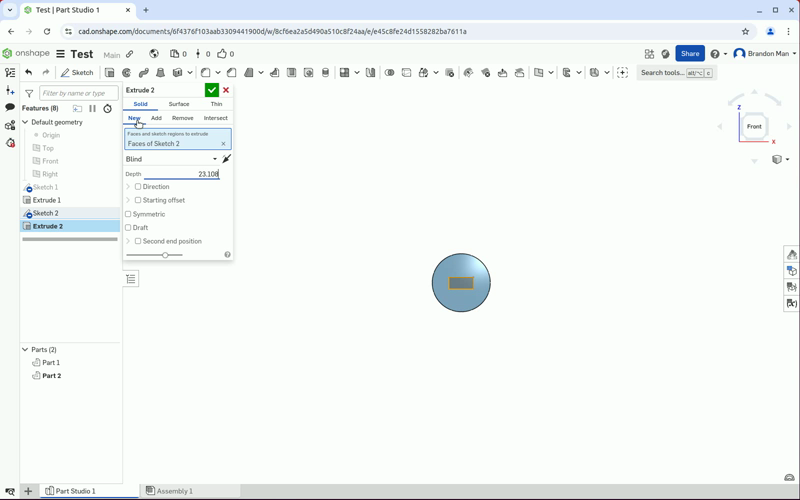
key(enter)
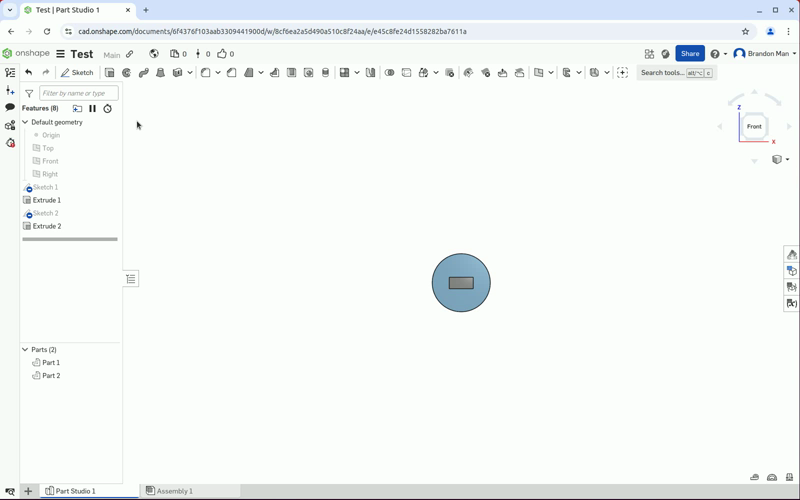
key(shift+h)
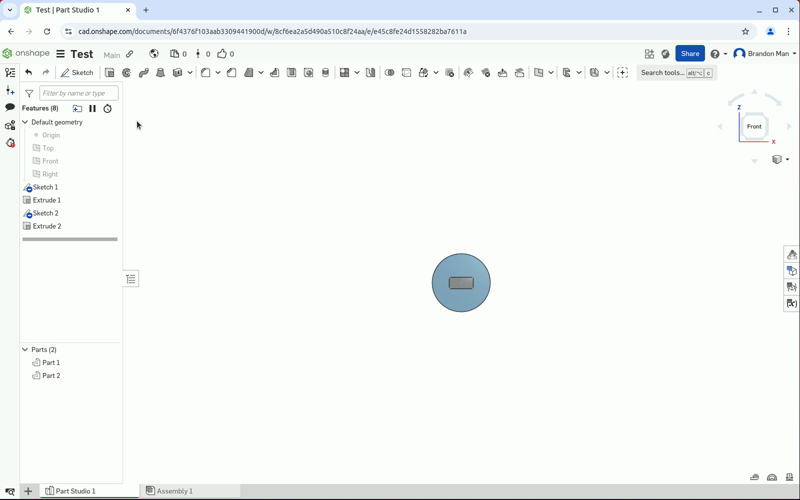
key(shift+h)
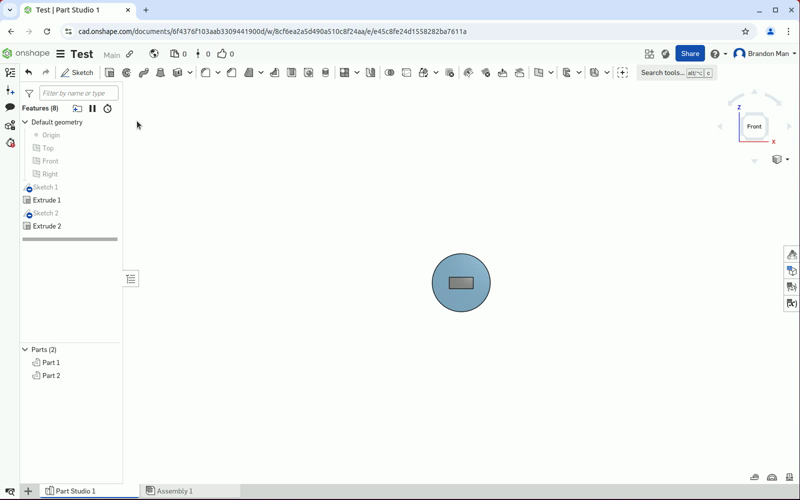
mouse_move(73, 189)
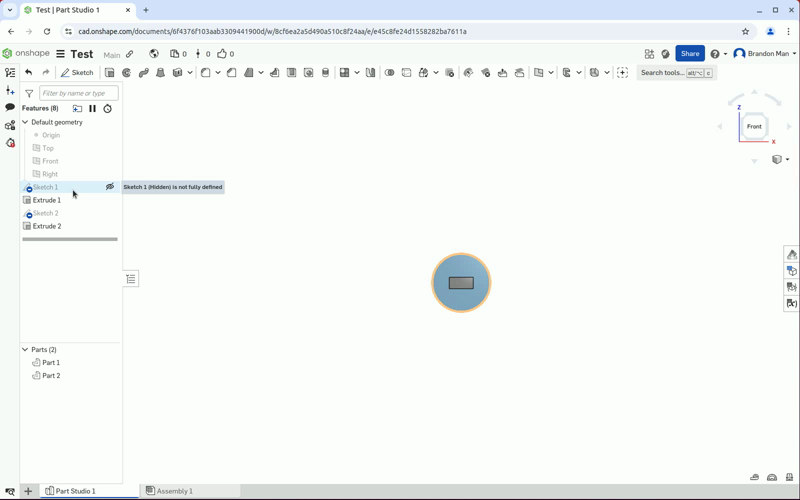
click(73, 189)
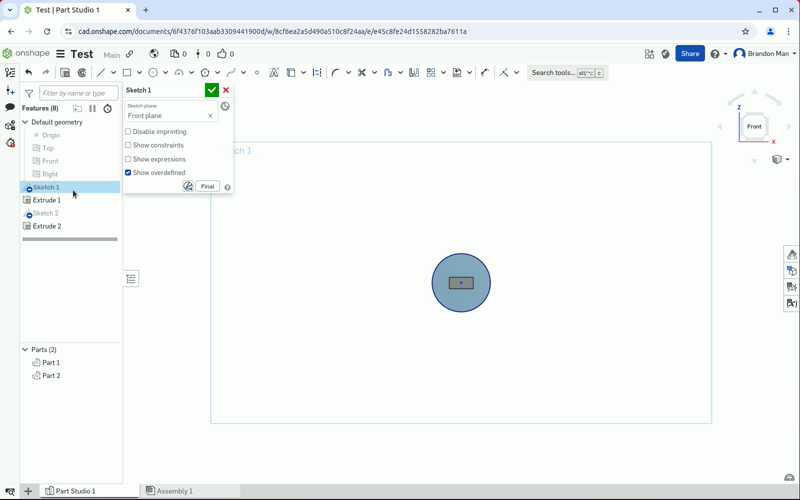
mouse_move(229, 92)
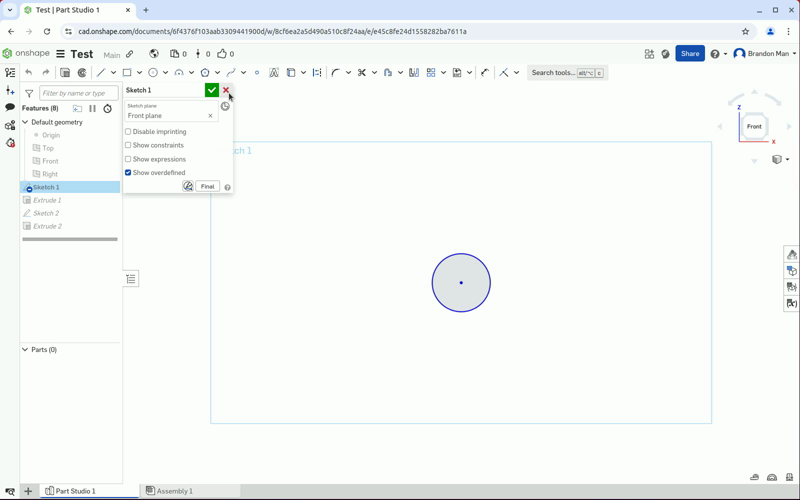
click(229, 92)
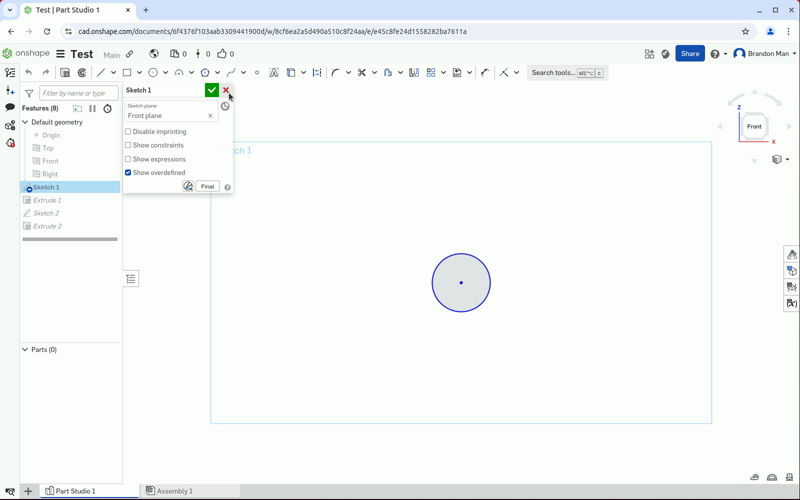
key(shift+s)
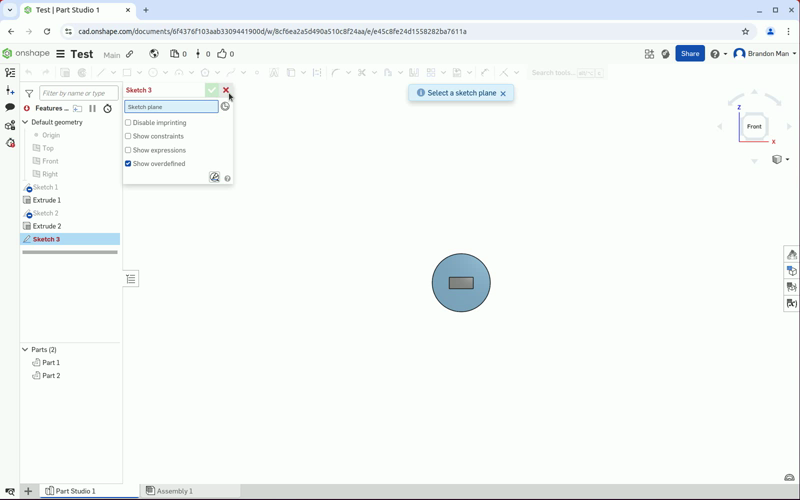
mouse_move(73, 163)
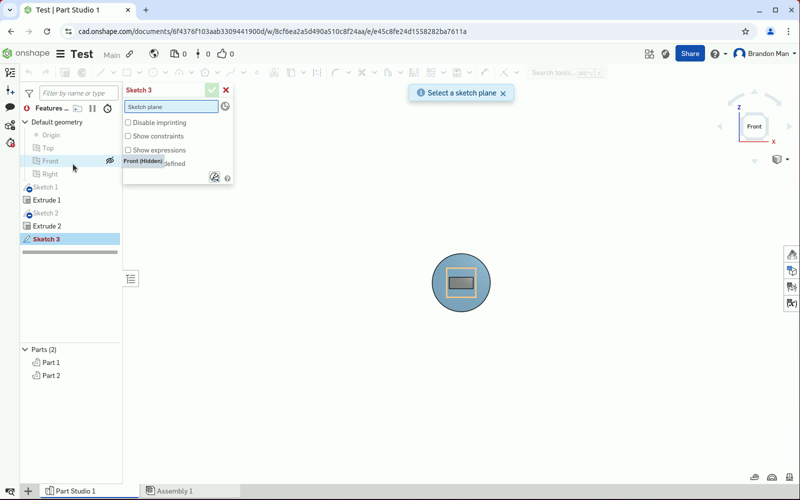
click(73, 163)
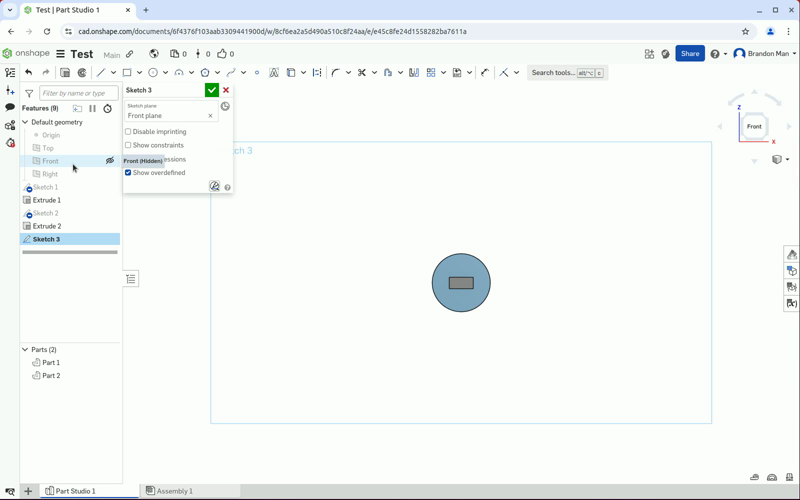
mouse_move(73, 352)
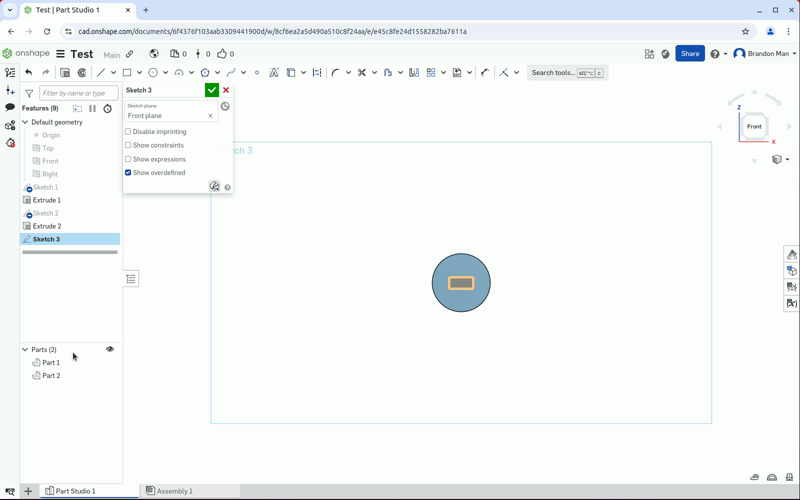
key(y)
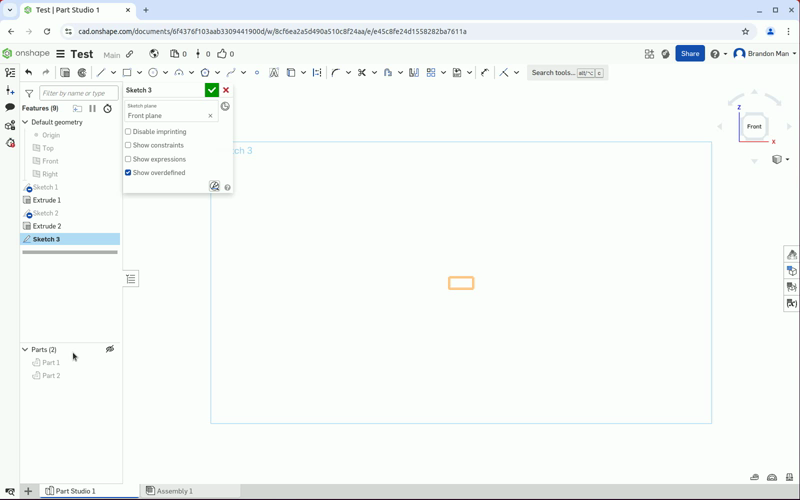
key(c)
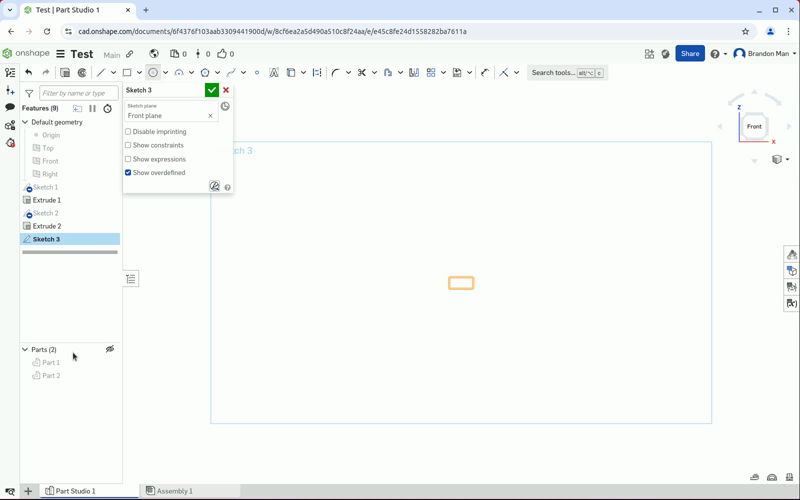
key_down(shift)
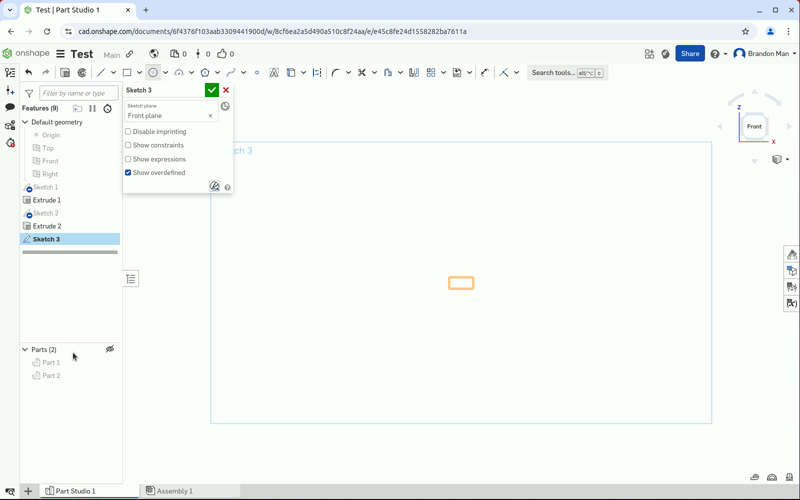
mouse_move(460, 282)
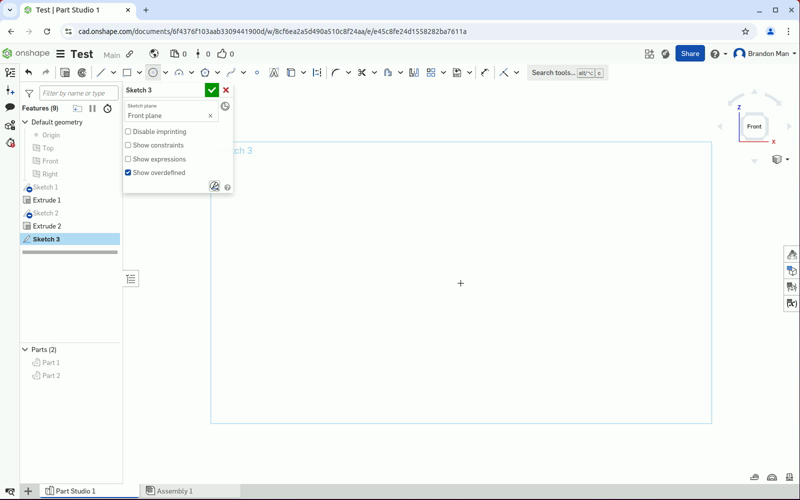
click(460, 282)
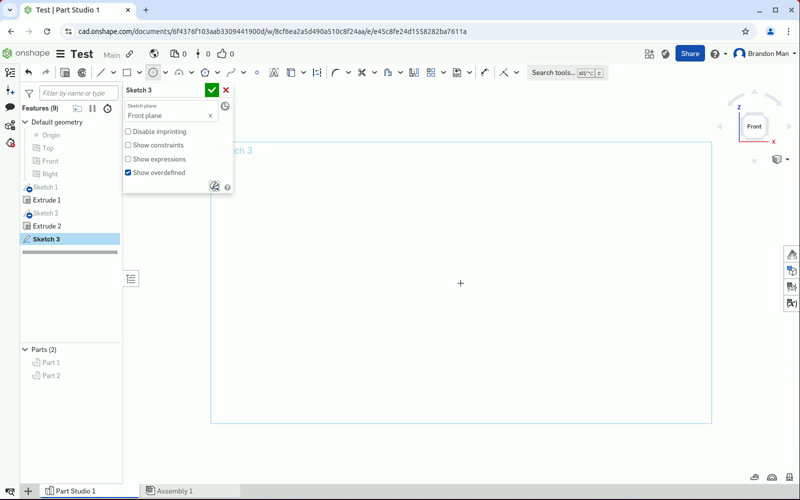
key_up(shift)
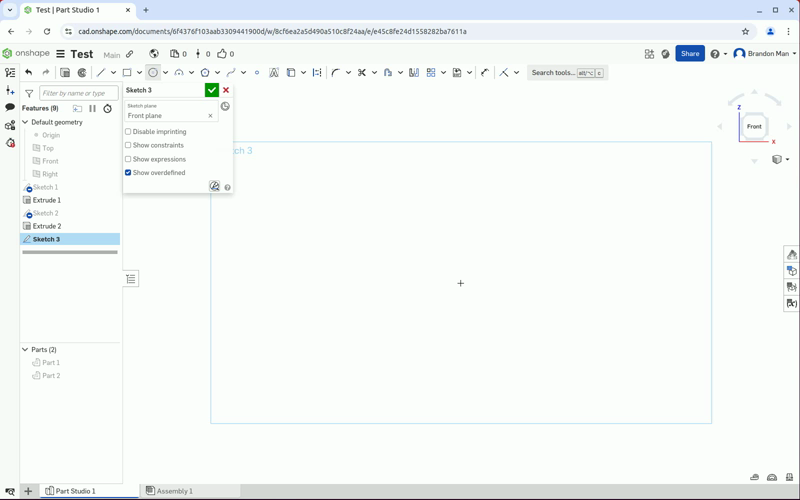
mouse_move(491, 282)
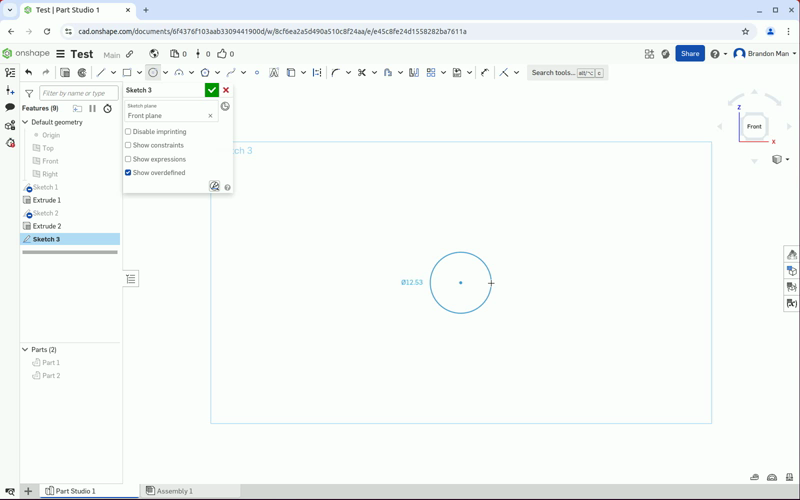
click(491, 282)
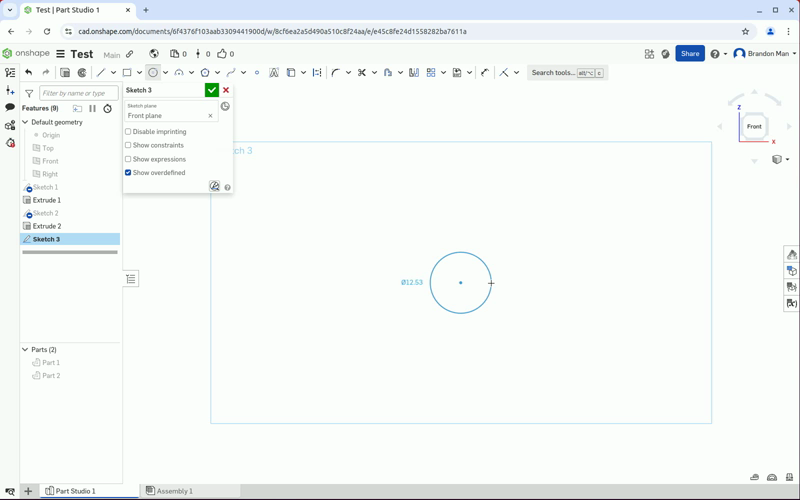
key(esc)
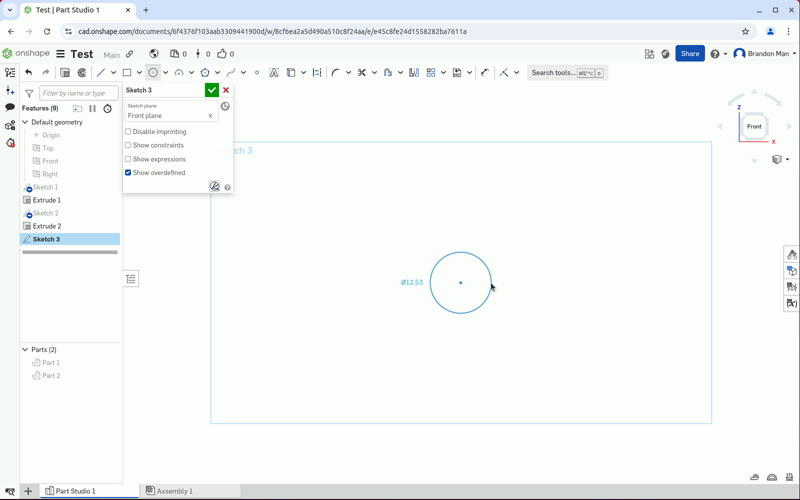
mouse_move(473, 305)
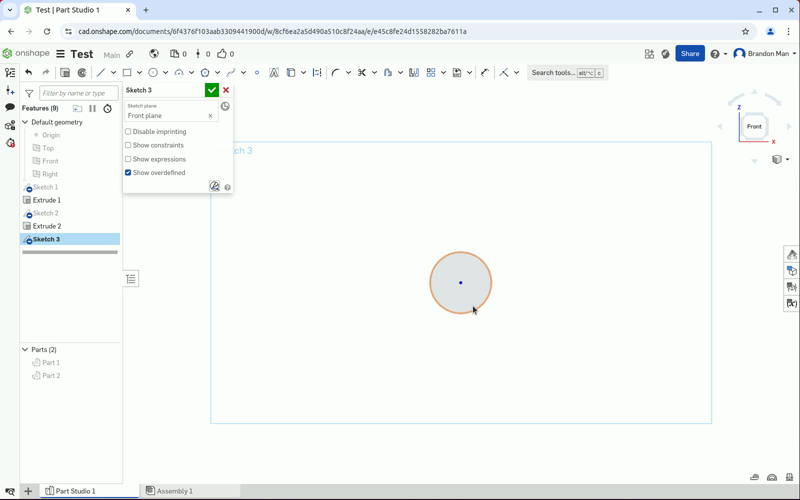
click(473, 305)
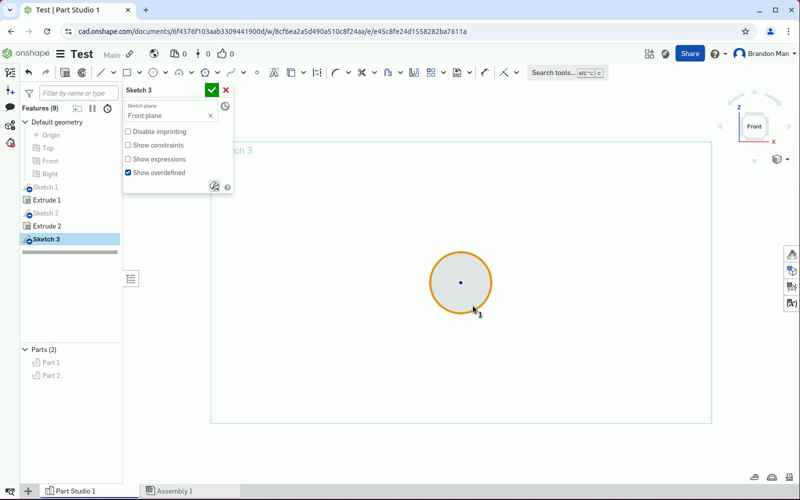
mouse_move(73, 352)
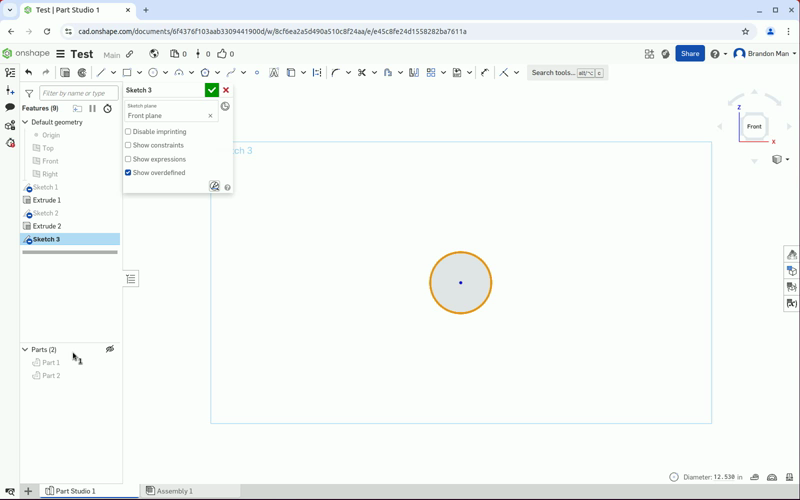
key(shift+y)
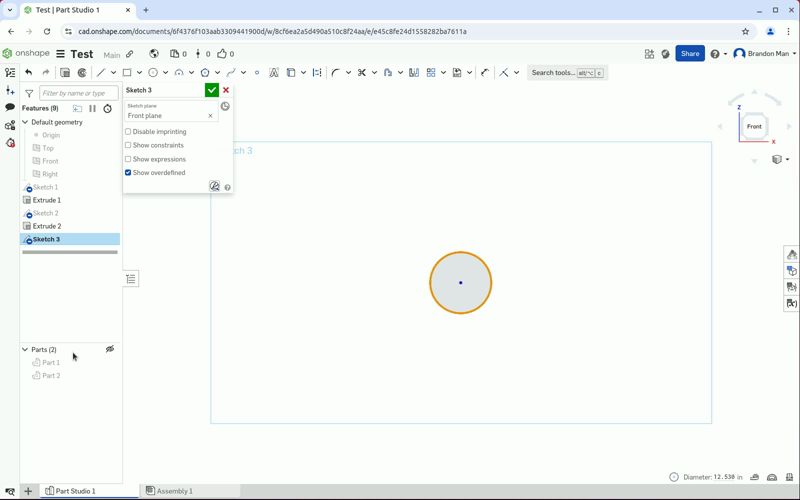
key(shift+e)
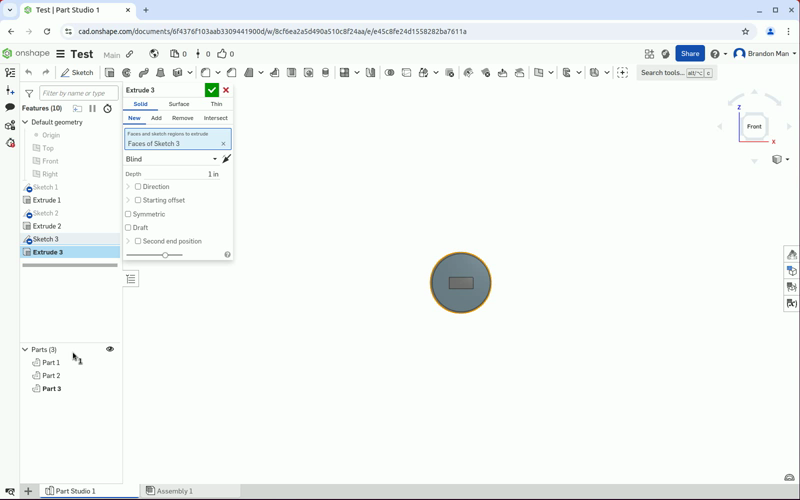
mouse_move(143, 106)
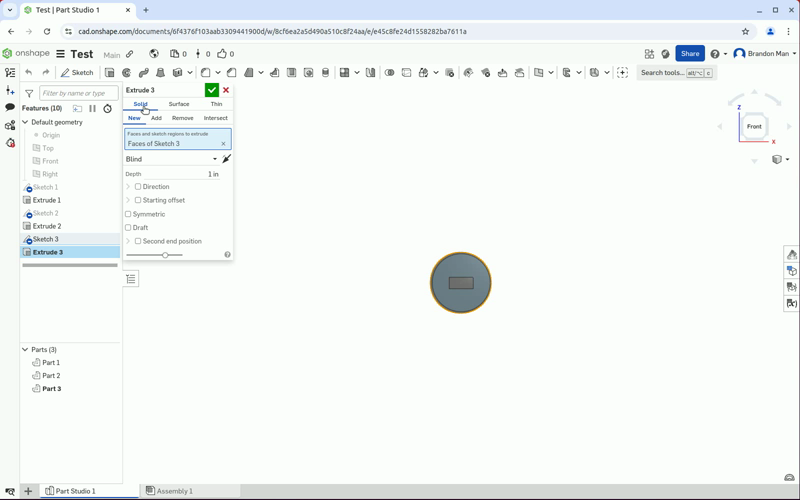
click(143, 106)
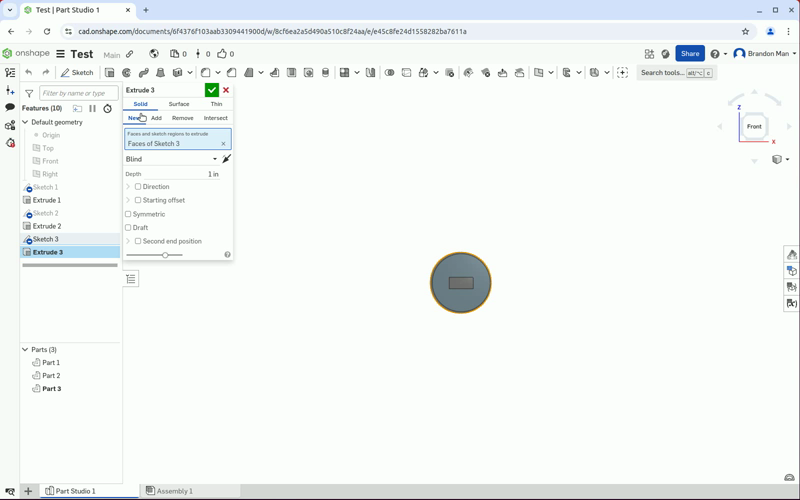
mouse_move(137, 120)
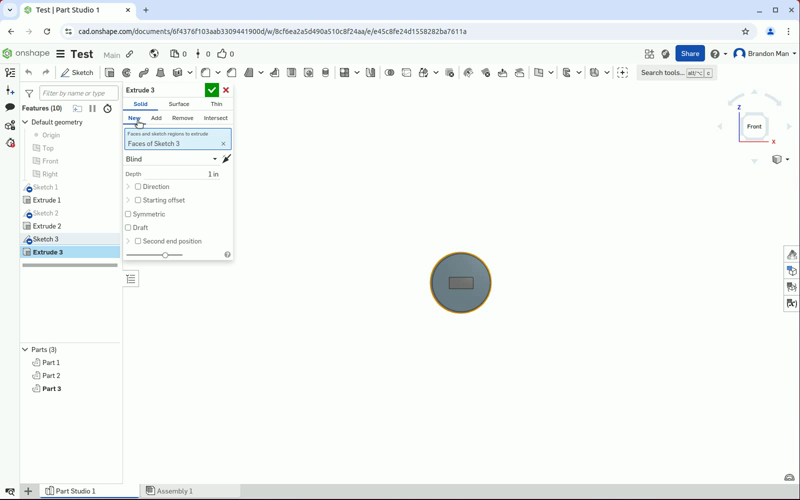
click(137, 120)
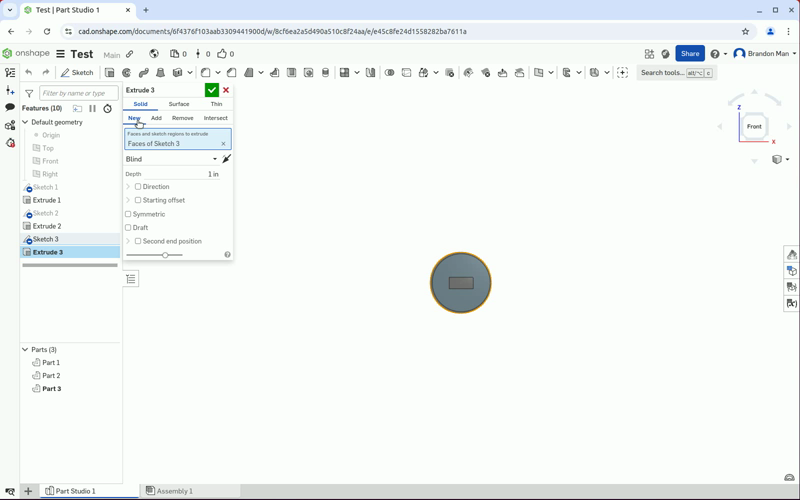
key(tab, 4)
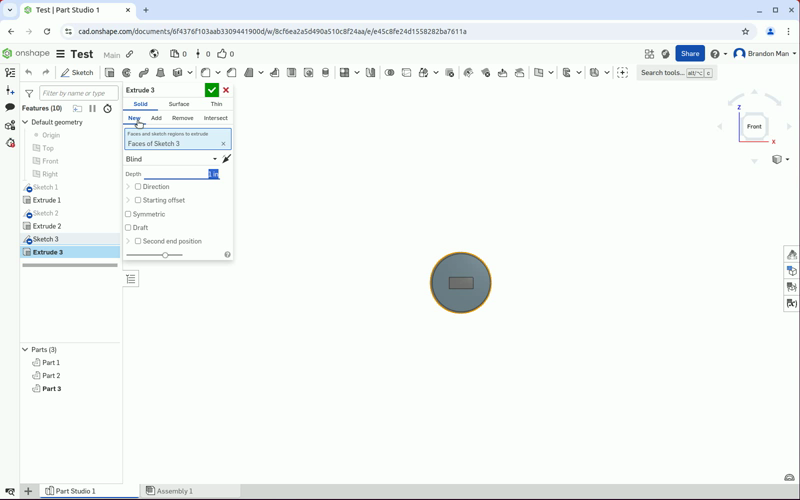
text(0.481)
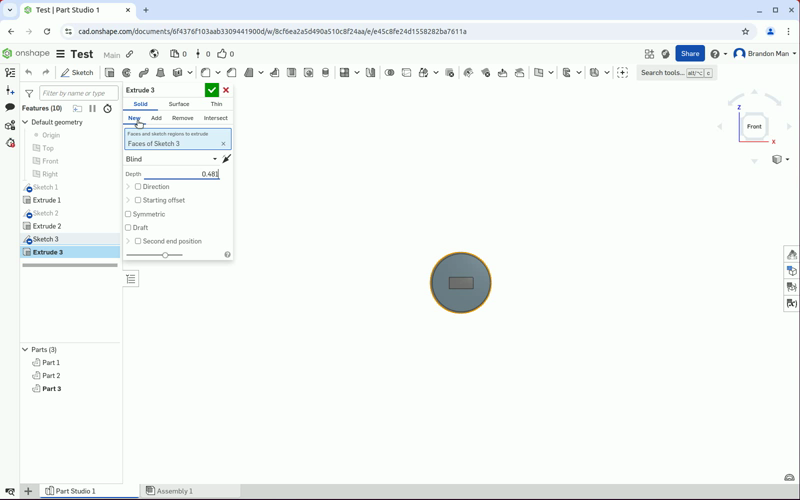
key(enter)
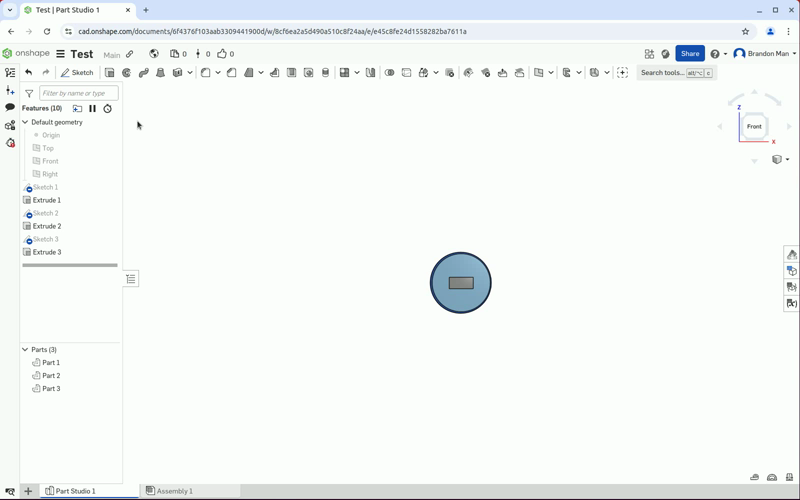
key(shift+h)
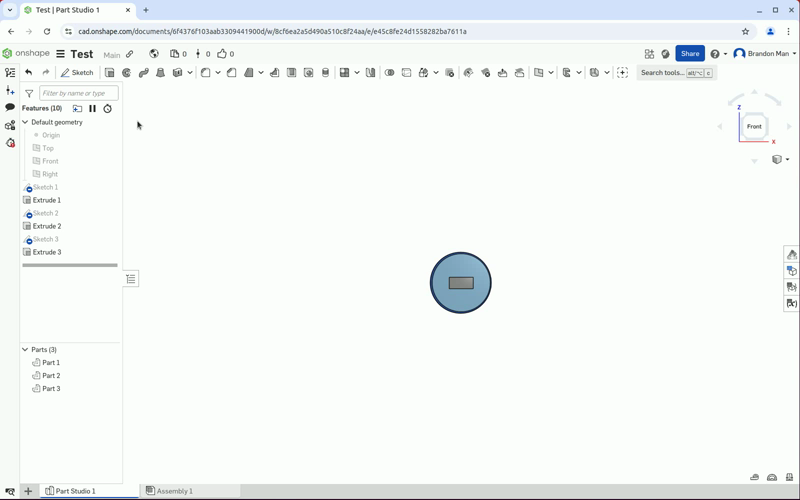
key(shift+h)
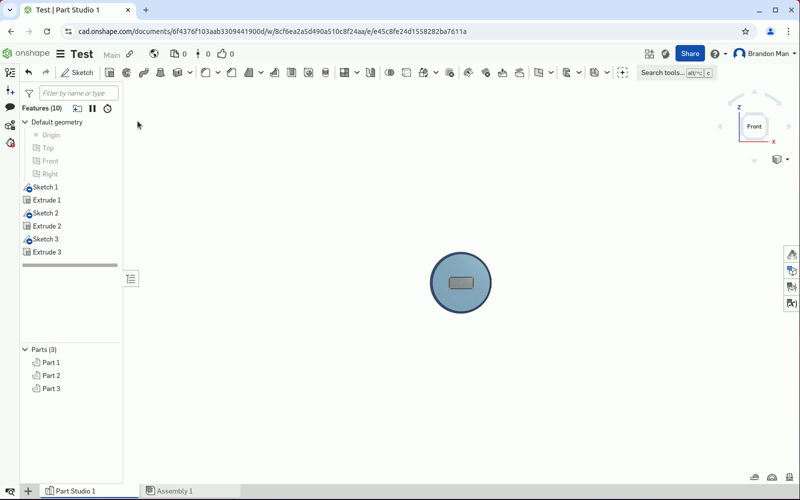
key(shift+7)
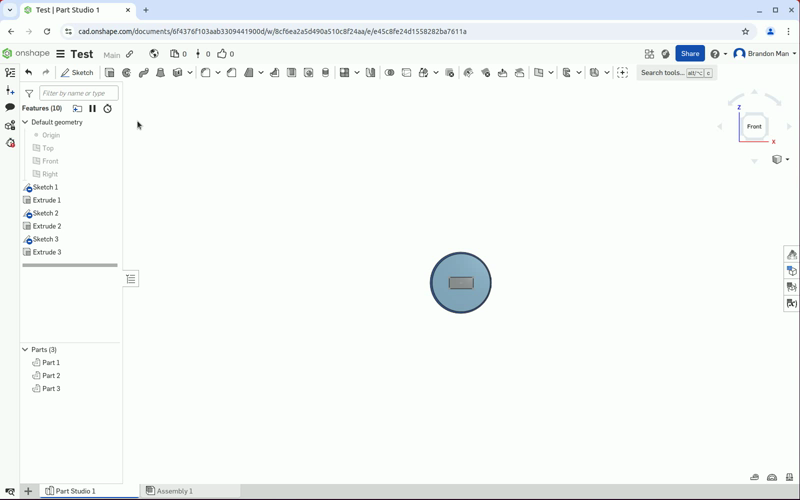
key(left, 2)
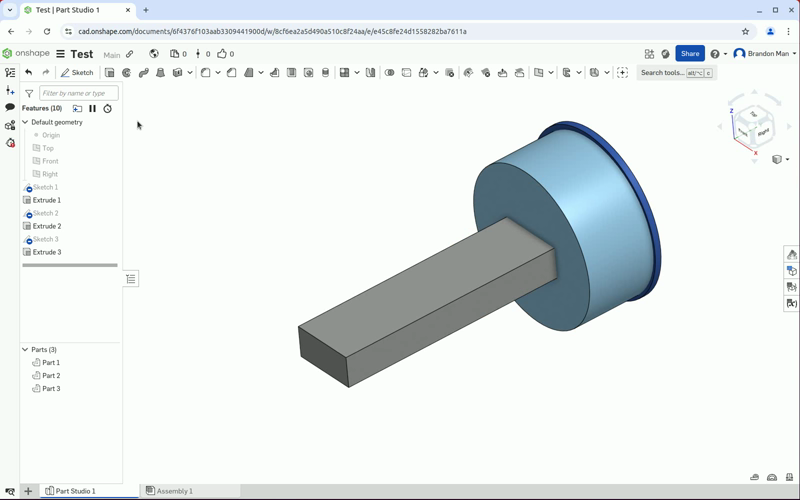
key(down, 2)
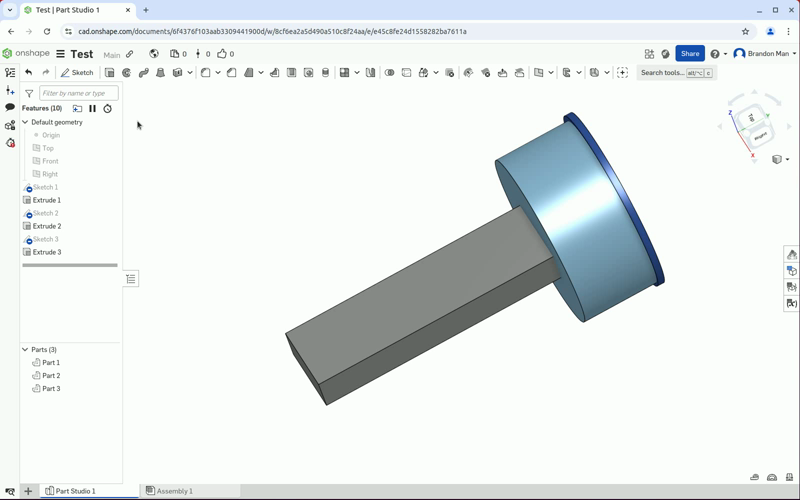
key(up, 2)
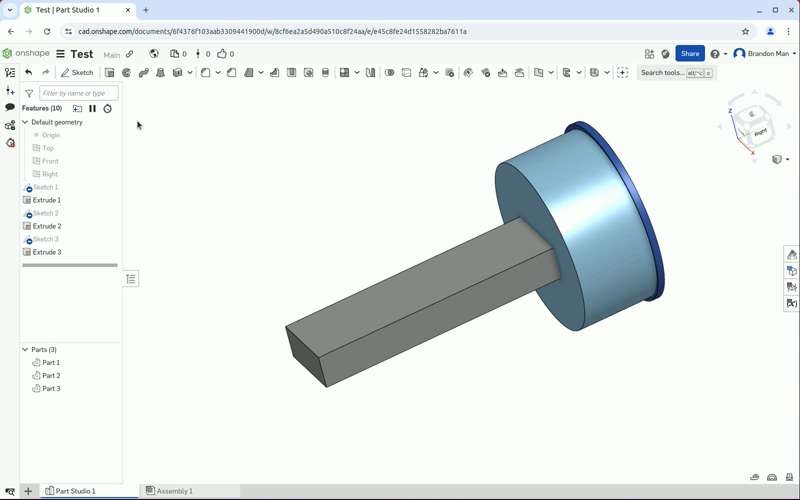
key(right, 2)
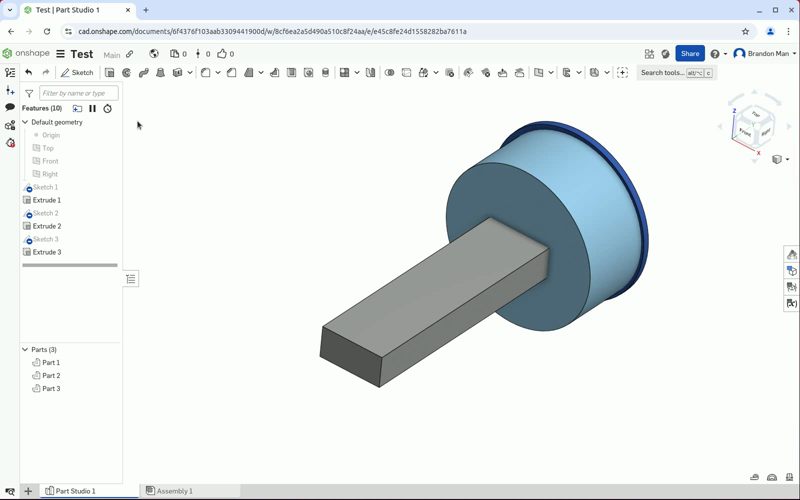
mouse_move(73, 189)
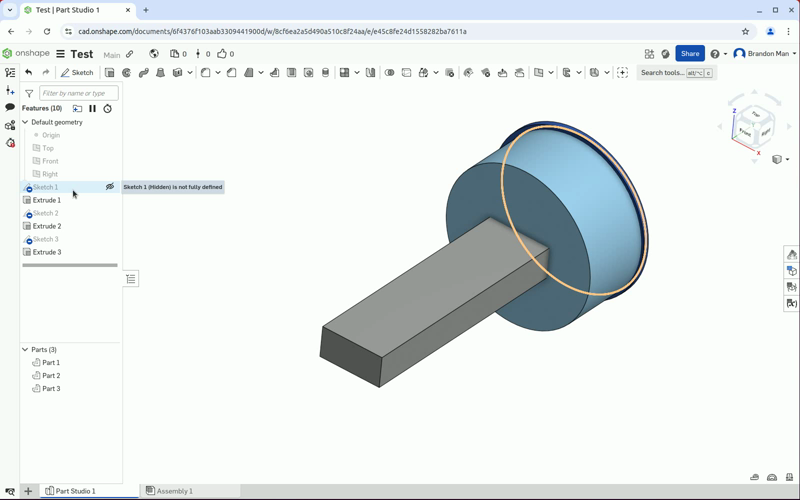
click(73, 189)